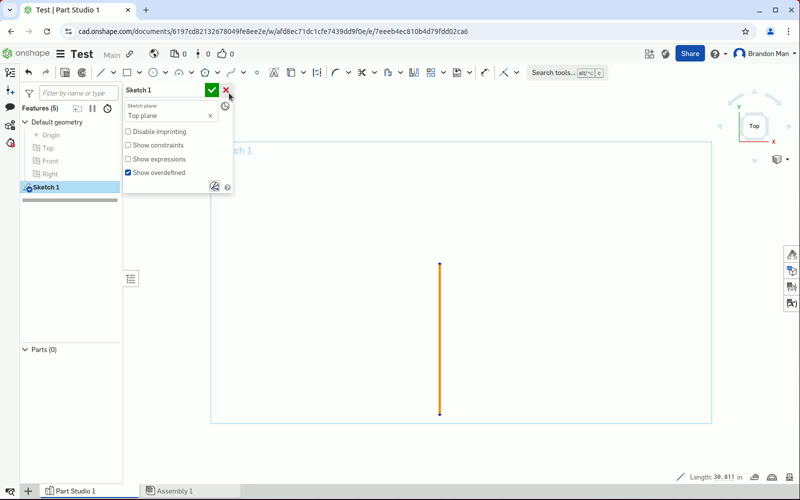
key(shift+h)
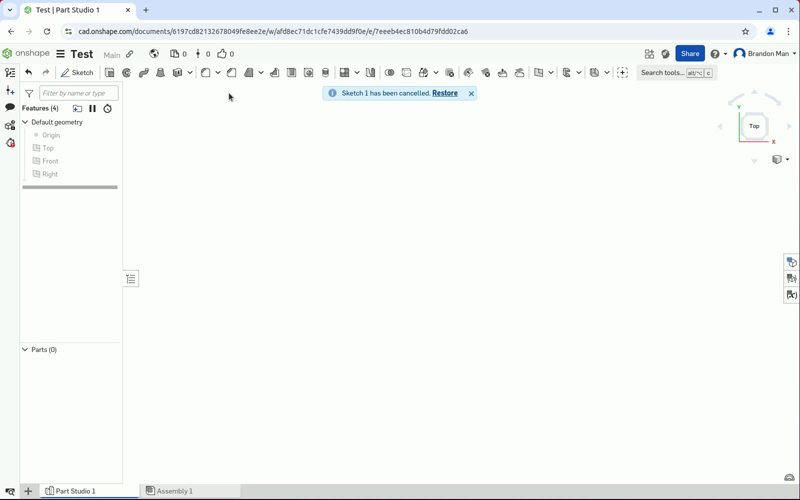
mouse_move(73, 352)
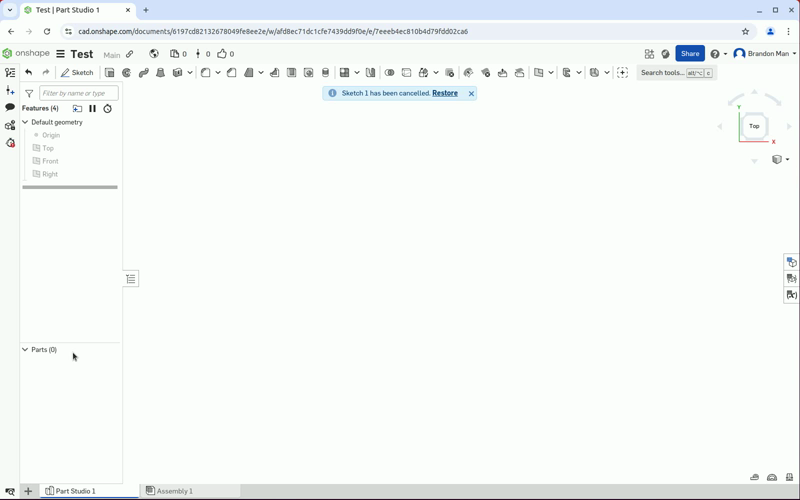
key(y)
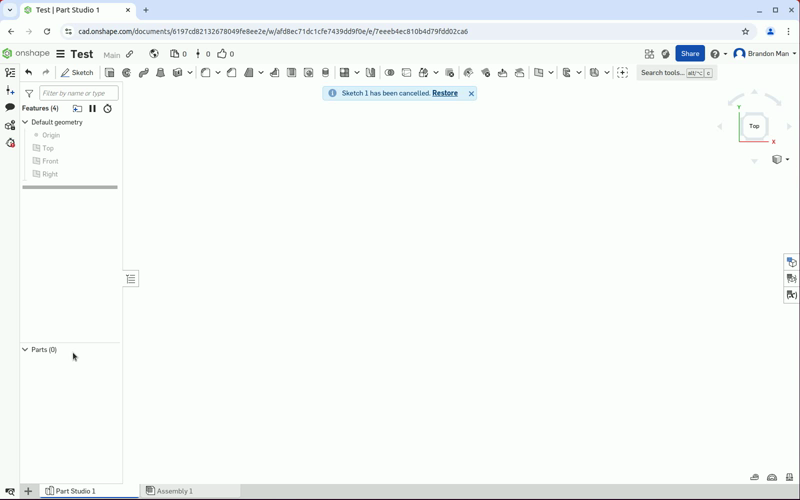
key(shift+p)
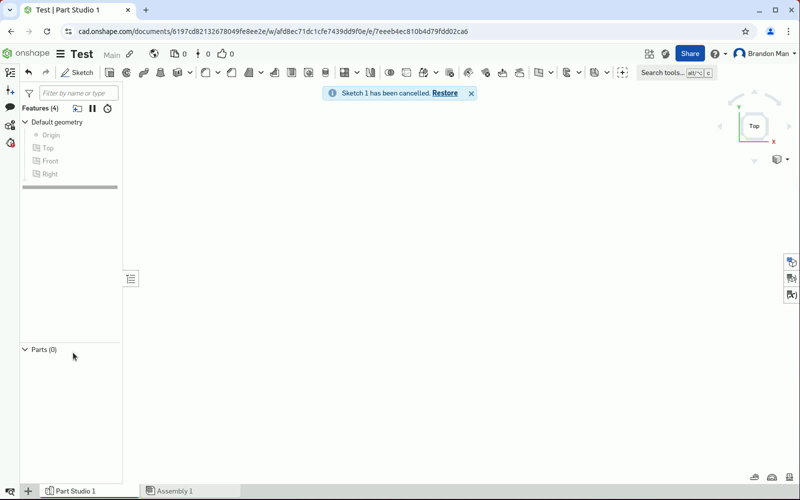
key(space)
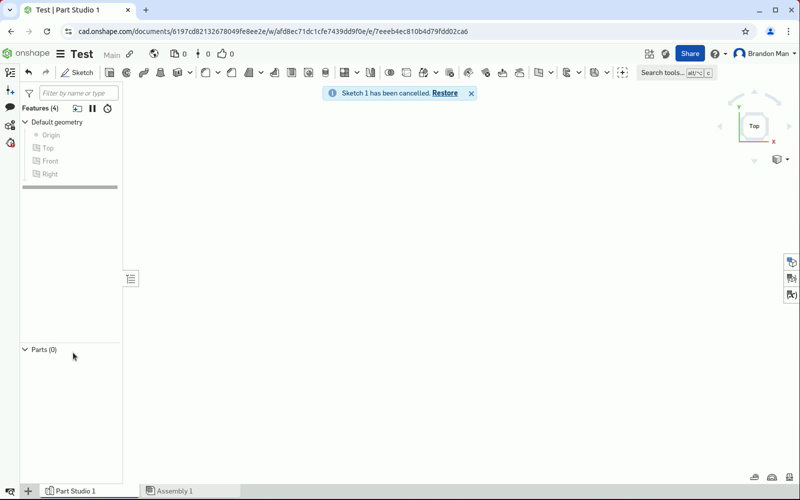
key_down(shift)
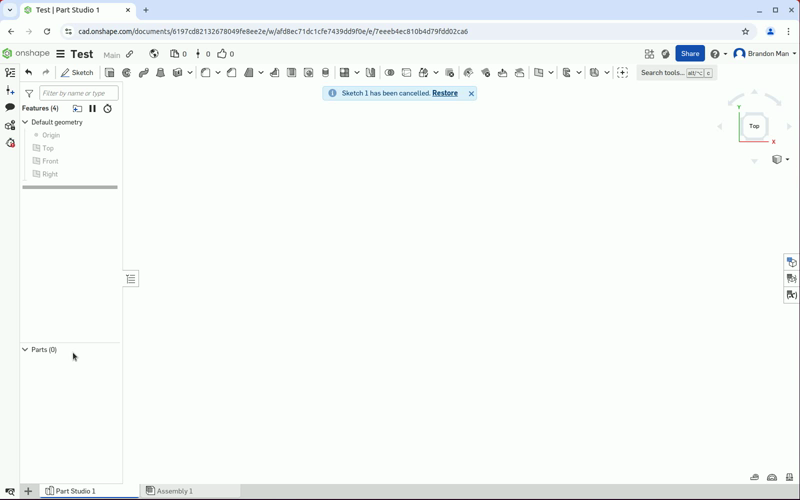
key(up)
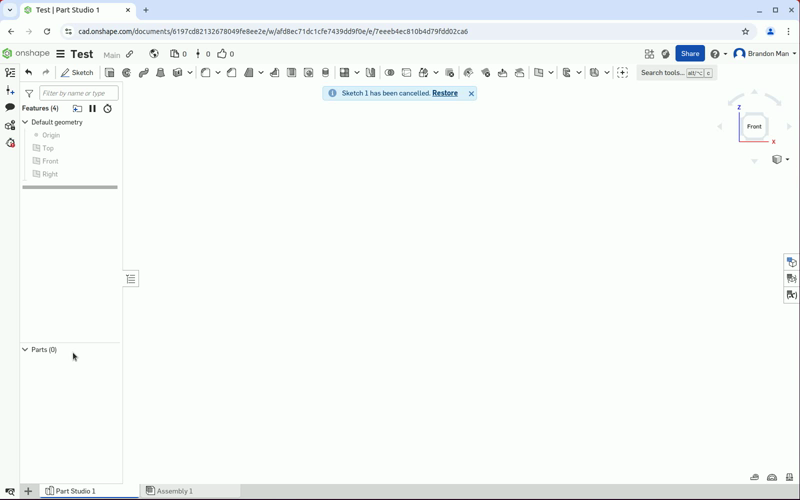
key_up(shift)
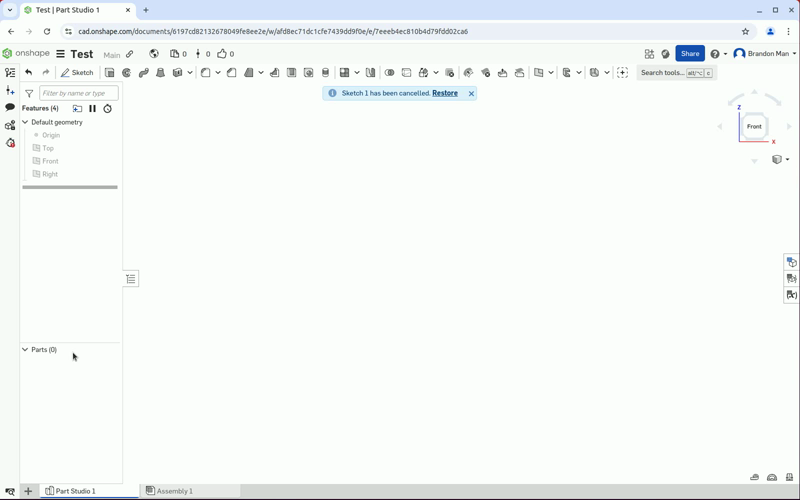
mouse_move(73, 352)
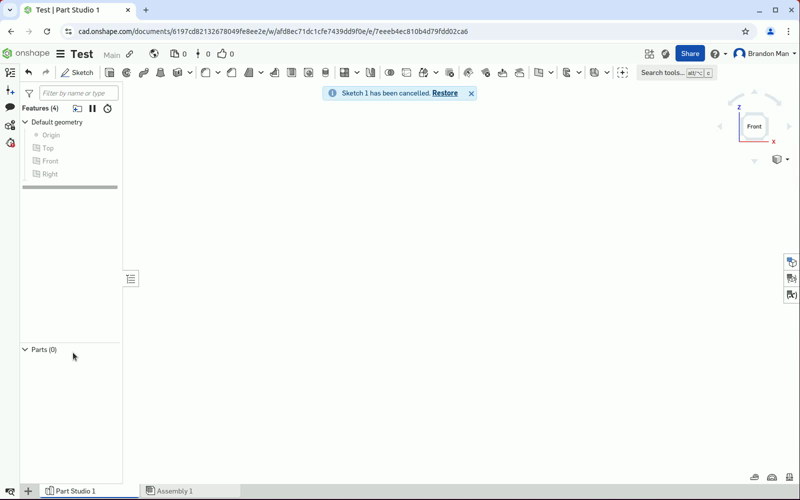
key(shift+y)
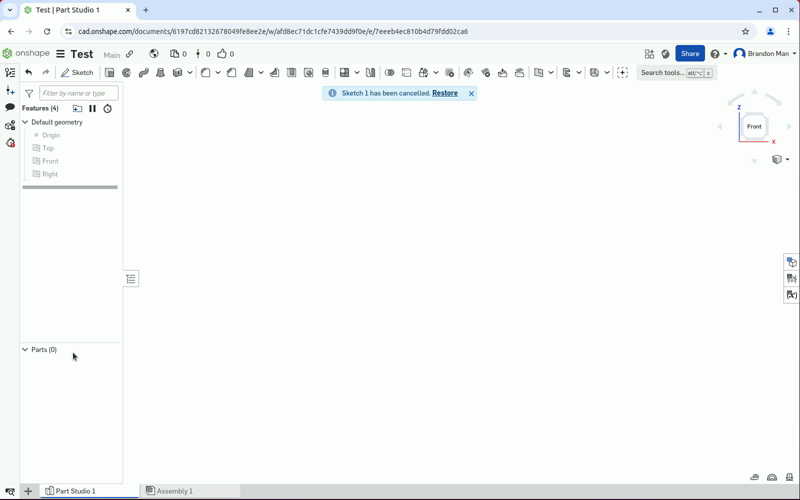
key(shift+s)
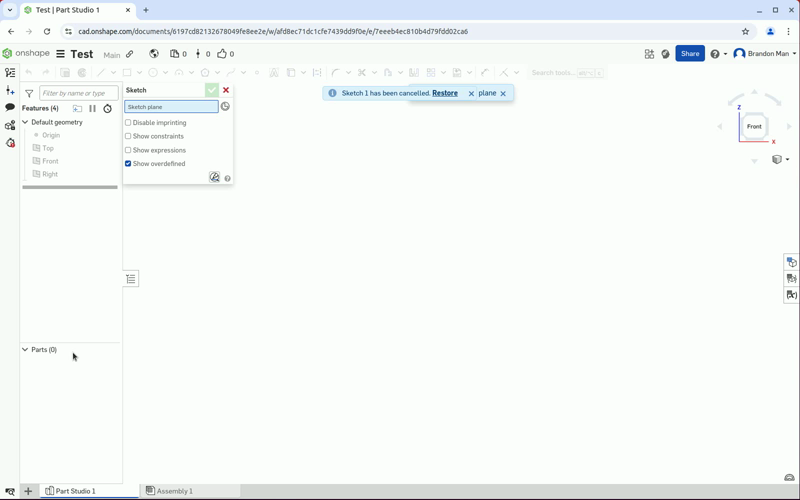
mouse_move(73, 163)
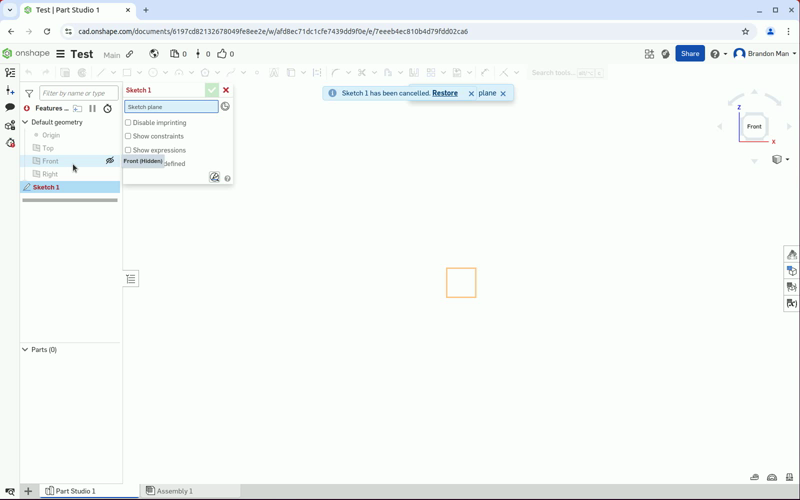
click(73, 163)
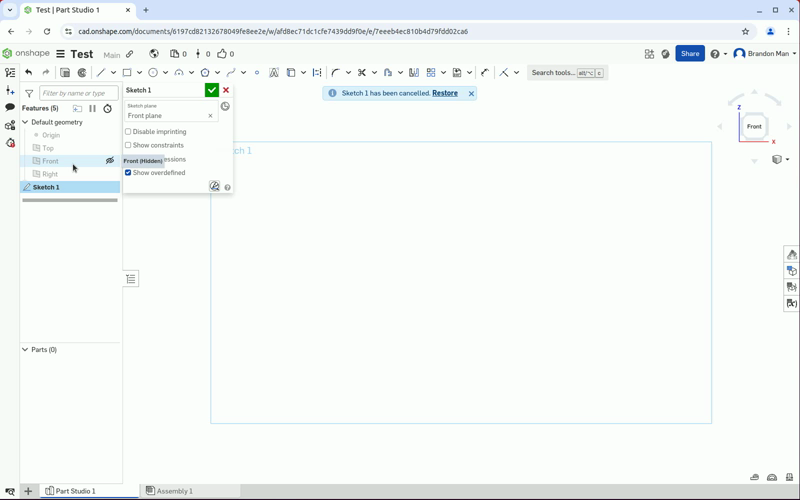
mouse_move(73, 352)
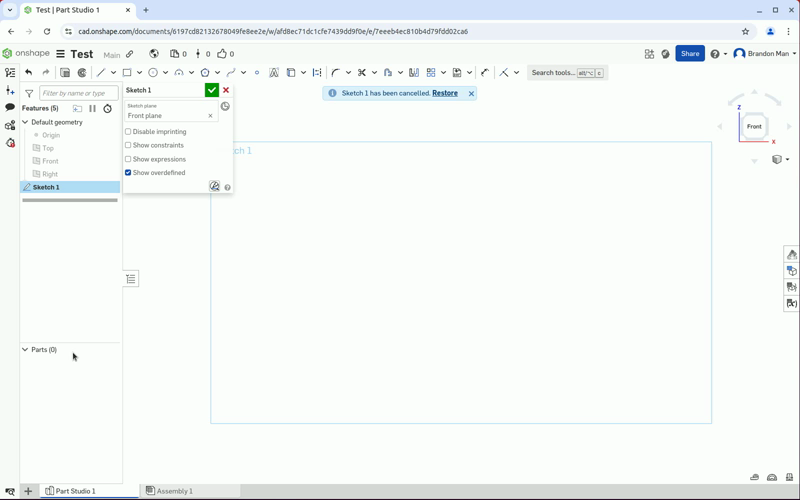
key(y)
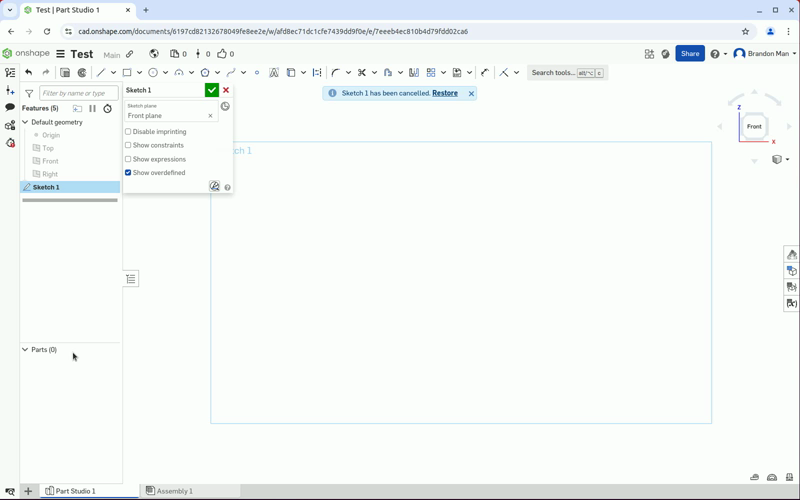
key(c)
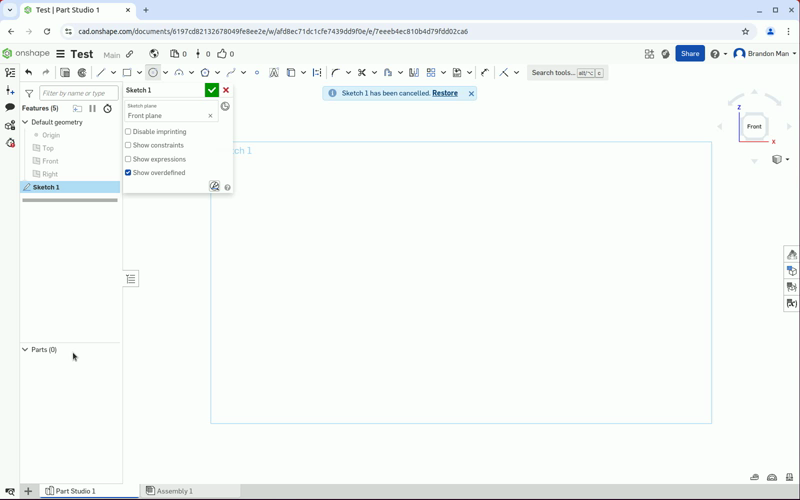
key_down(shift)
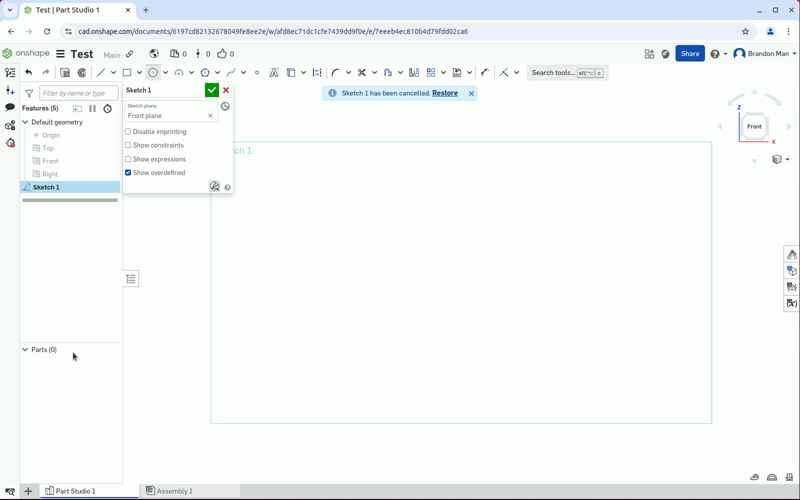
mouse_move(460, 282)
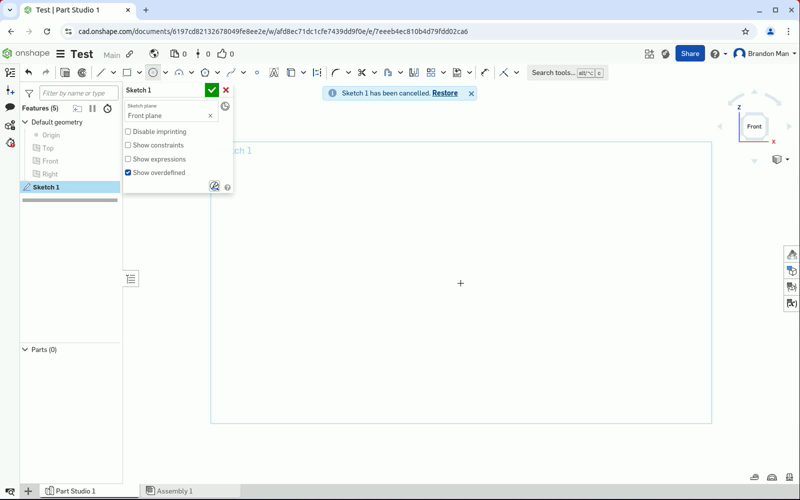
click(460, 282)
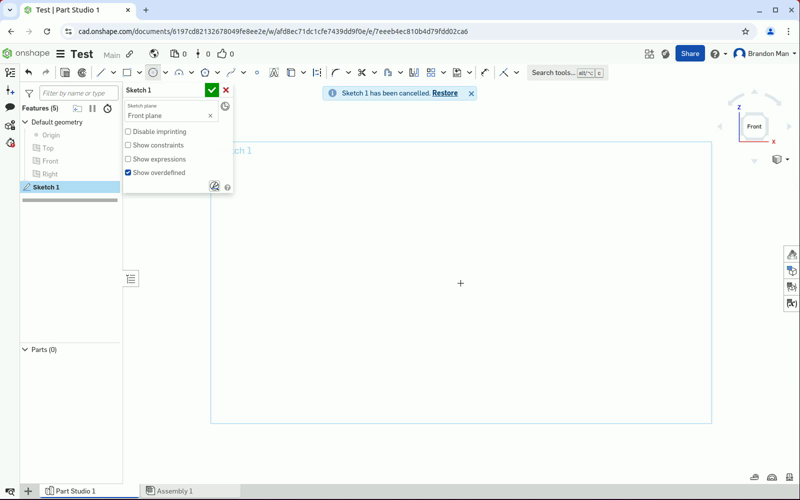
key_up(shift)
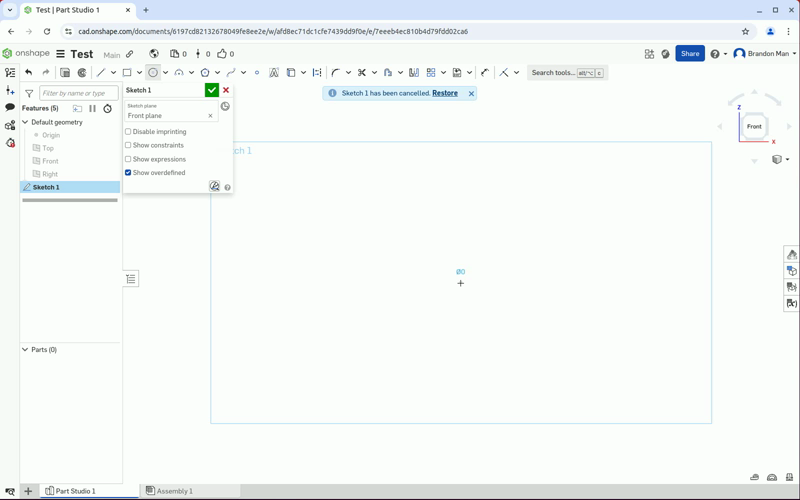
mouse_move(505, 282)
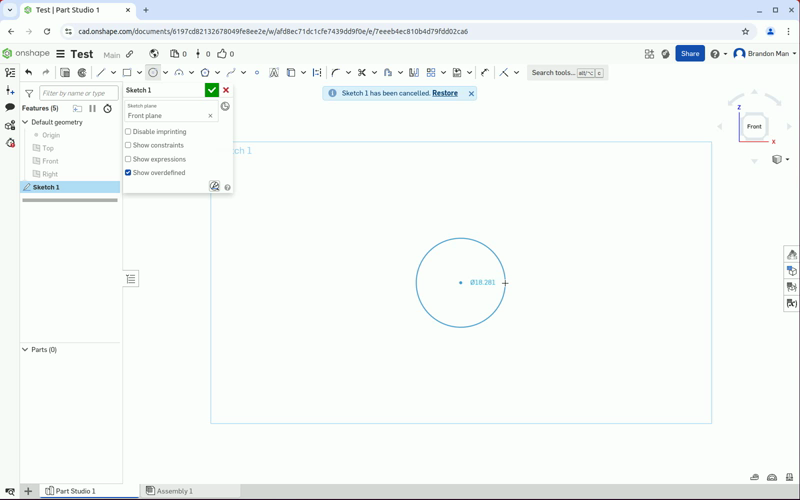
click(505, 282)
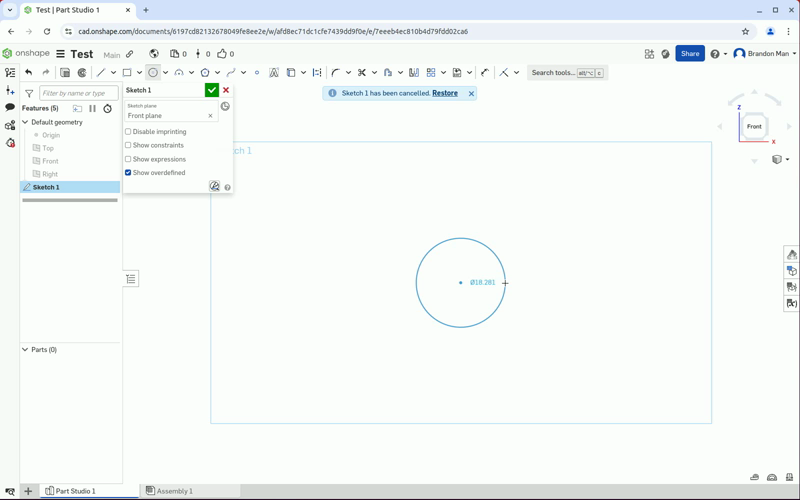
key(esc)
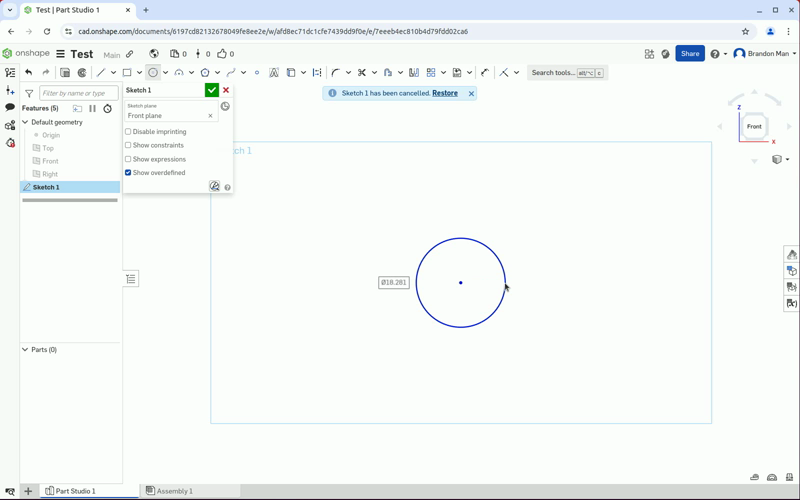
key(c)
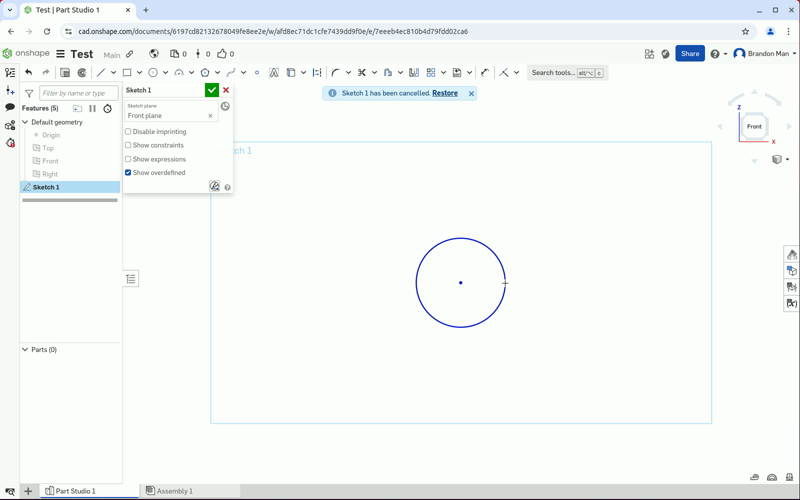
key_down(shift)
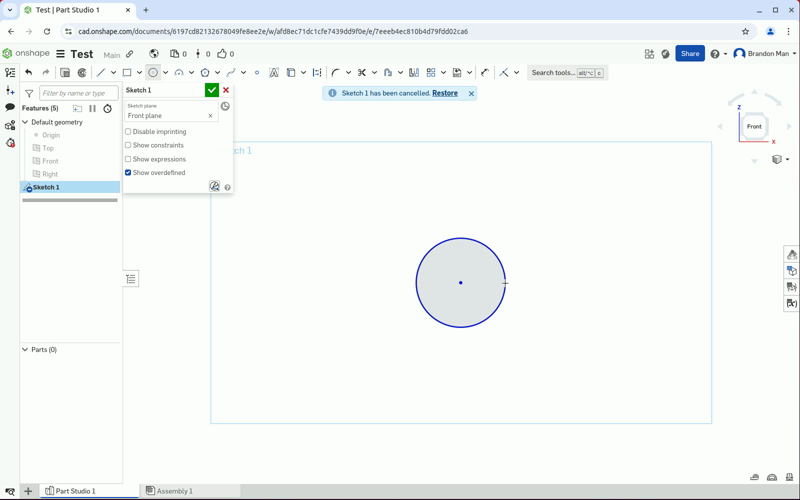
mouse_move(460, 282)
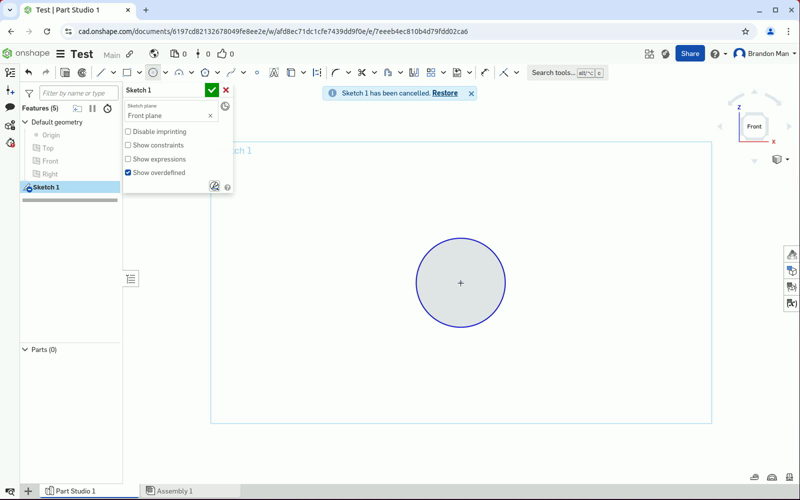
click(460, 282)
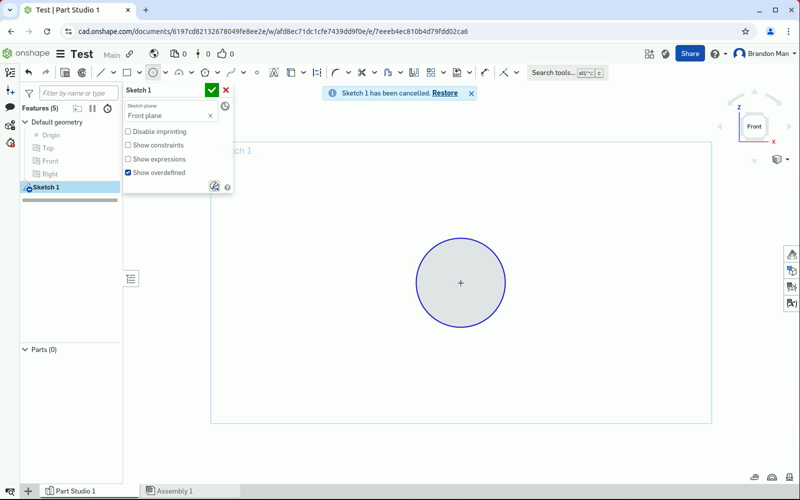
key_up(shift)
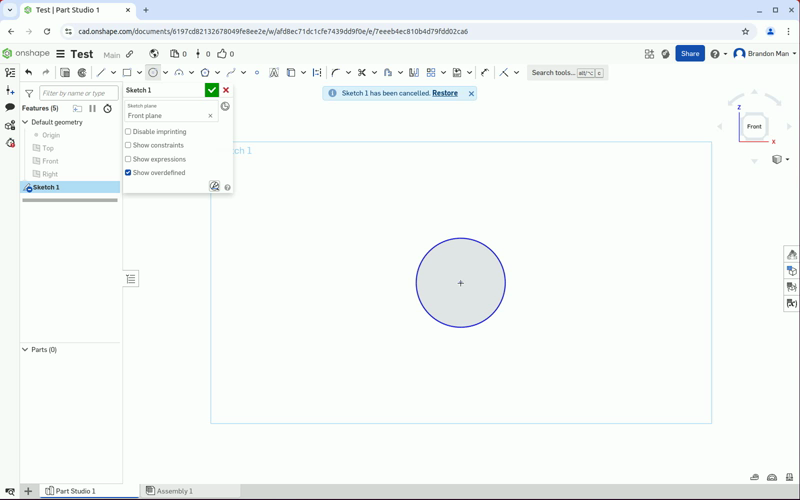
mouse_move(478, 282)
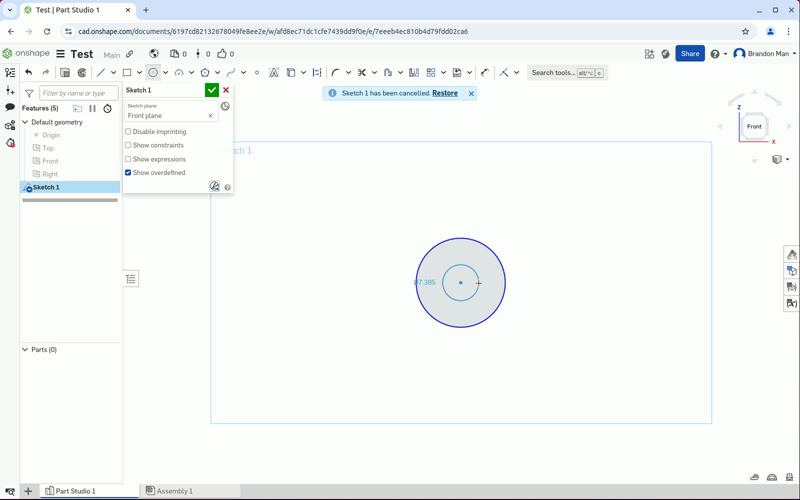
click(478, 282)
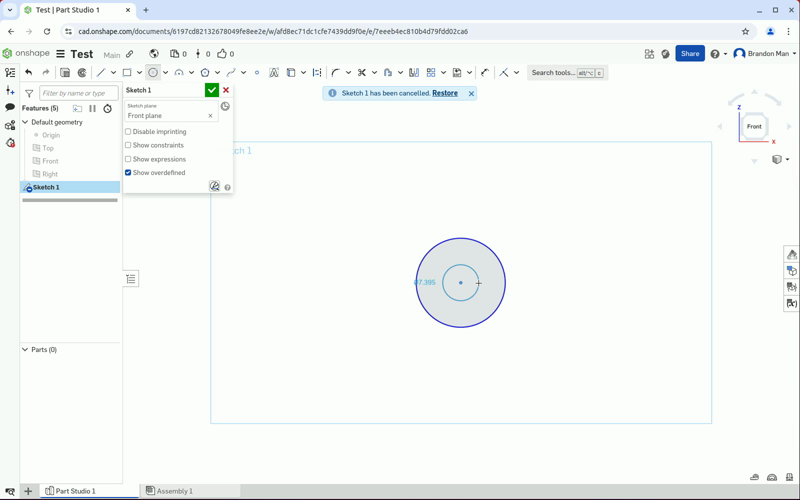
key(esc)
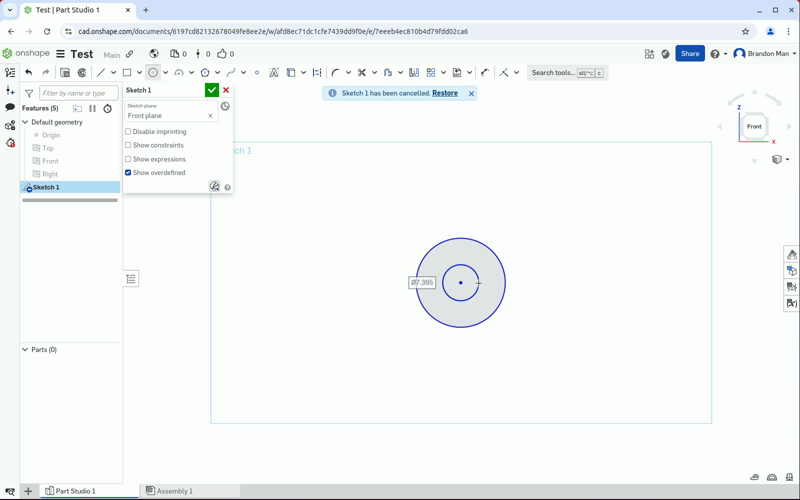
mouse_move(450, 311)
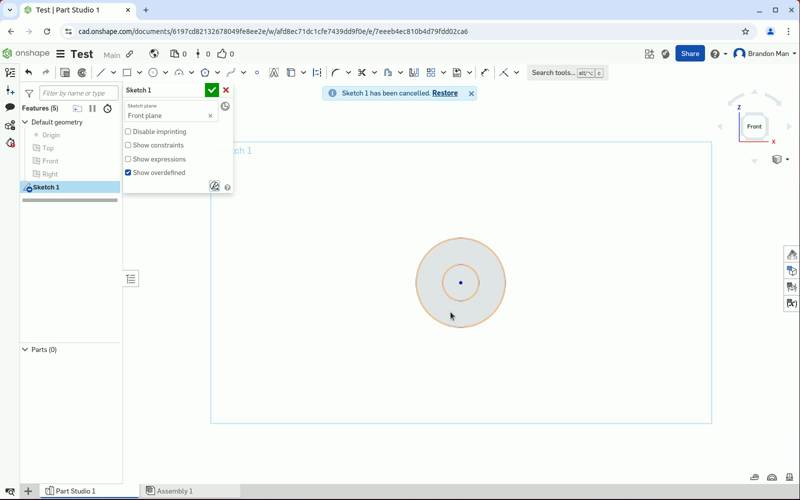
click(450, 311)
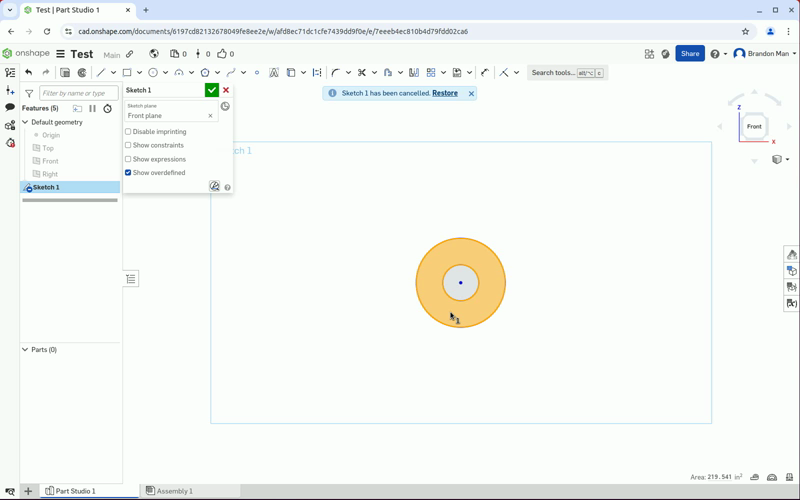
mouse_move(73, 352)
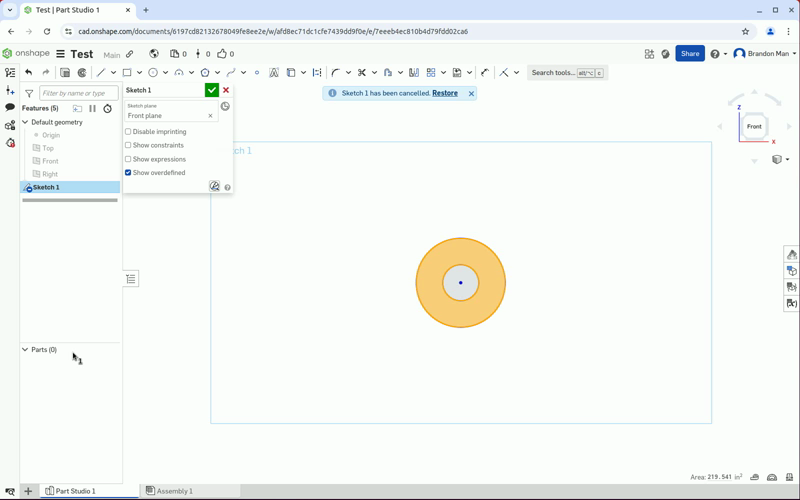
key(shift+y)
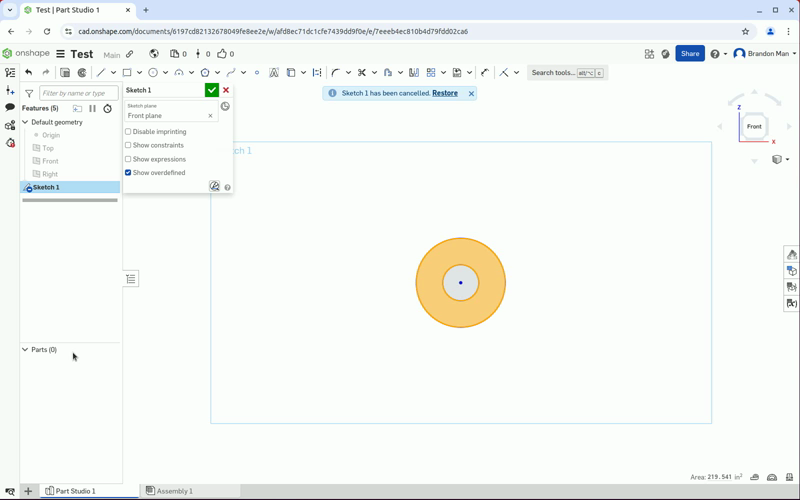
key(shift+e)
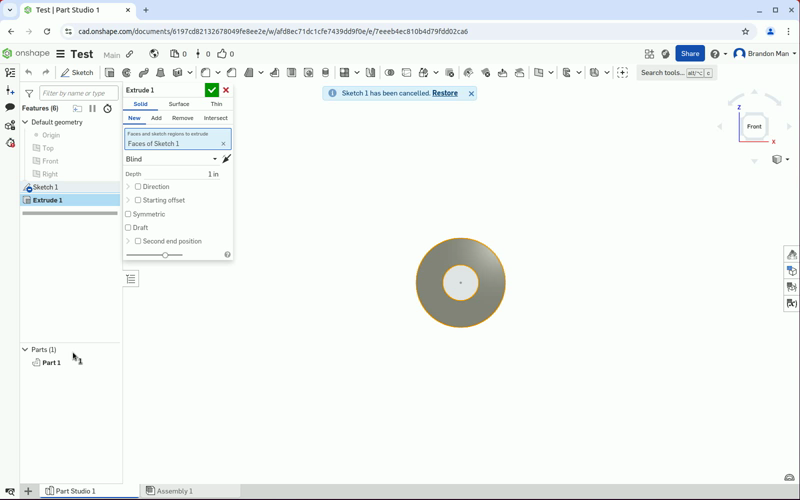
mouse_move(143, 106)
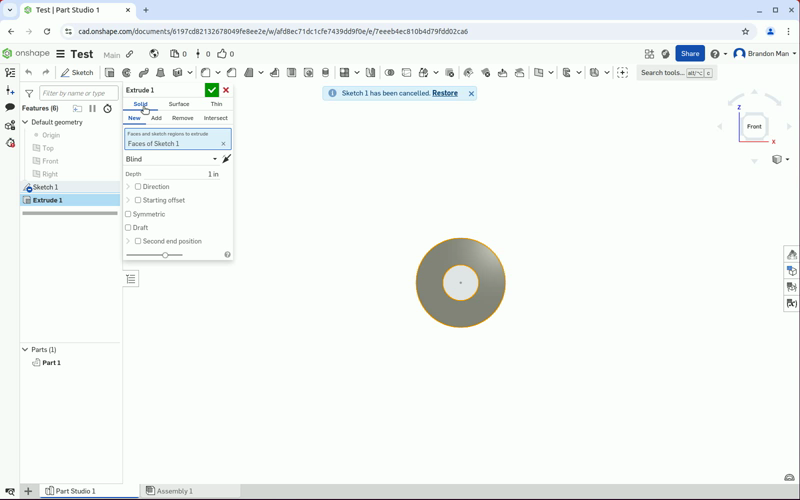
click(143, 106)
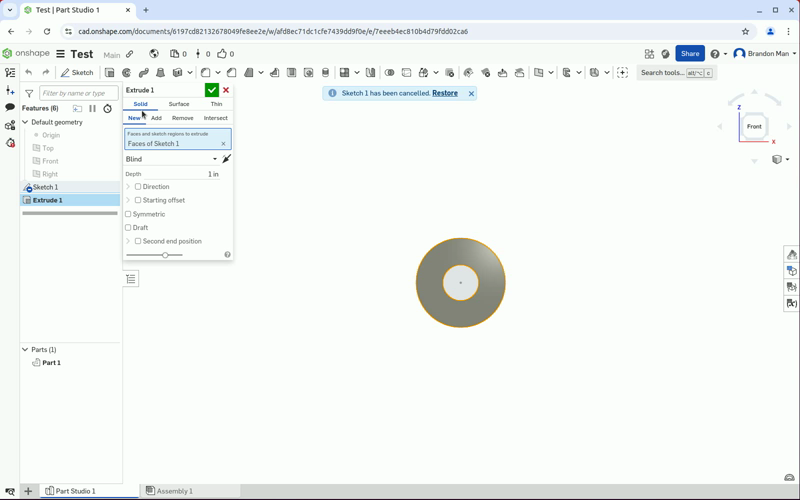
mouse_move(137, 120)
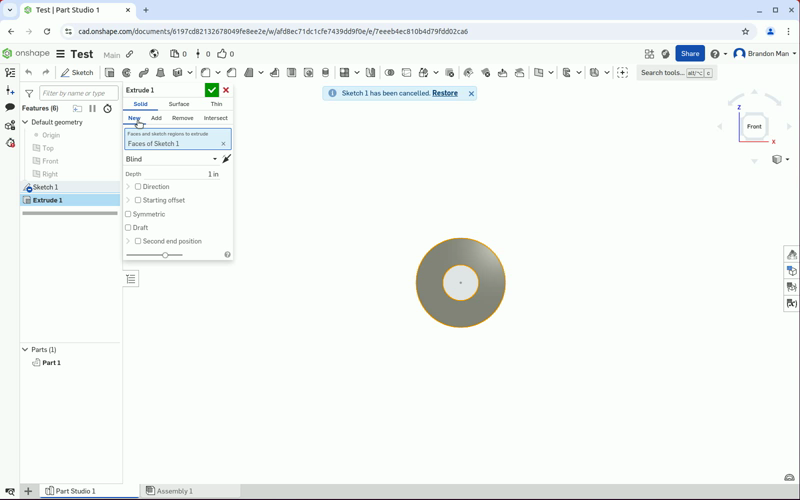
click(137, 120)
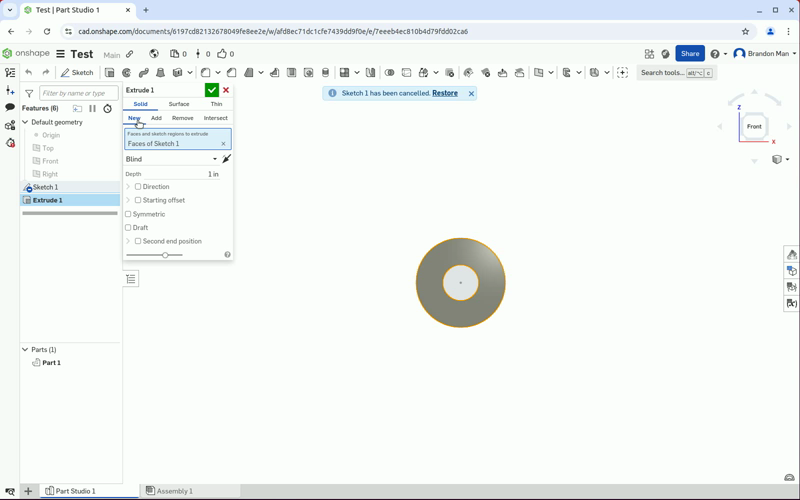
key(tab, 4)
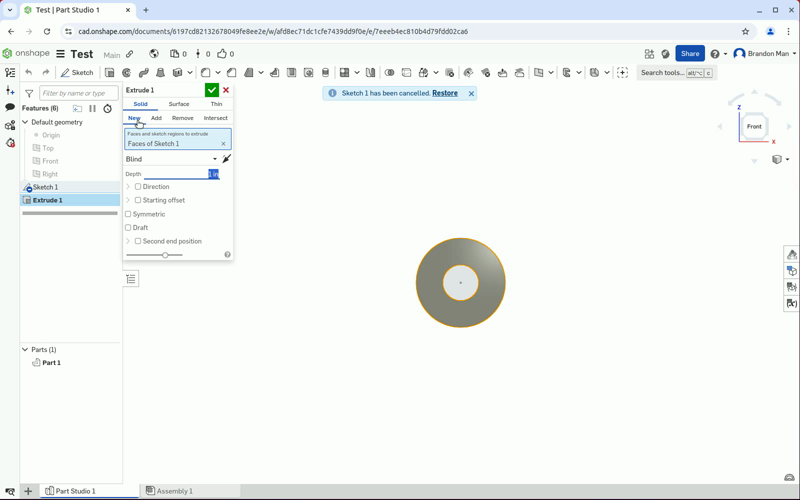
text(3.611)
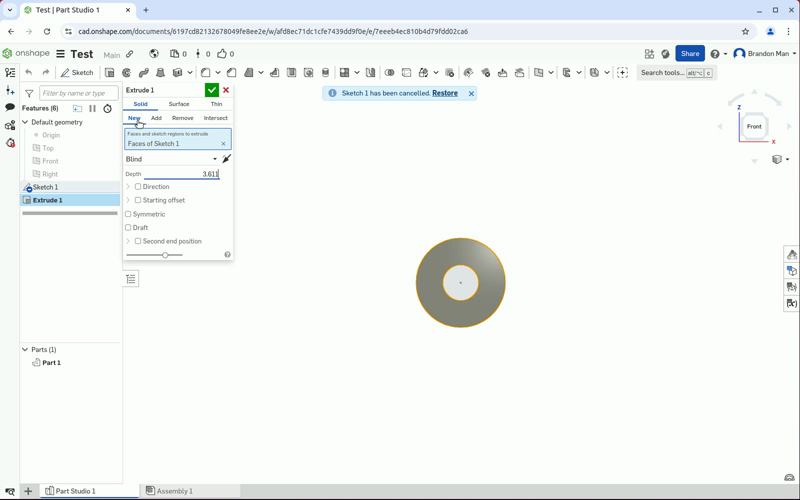
key(enter)
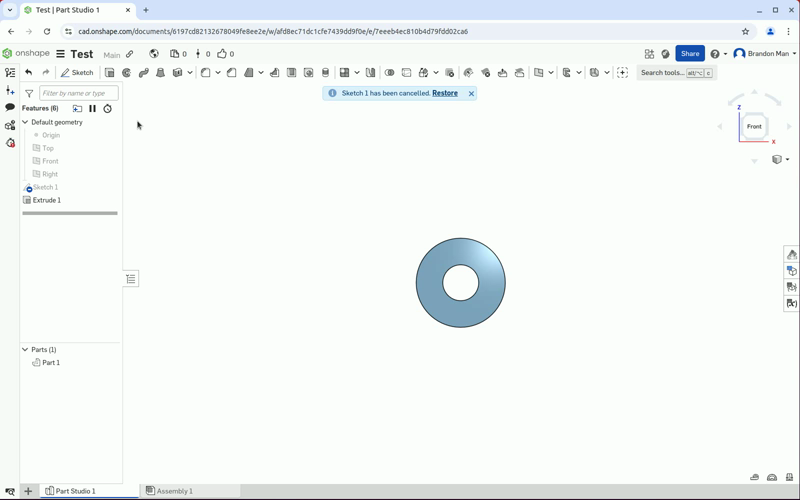
key(shift+h)
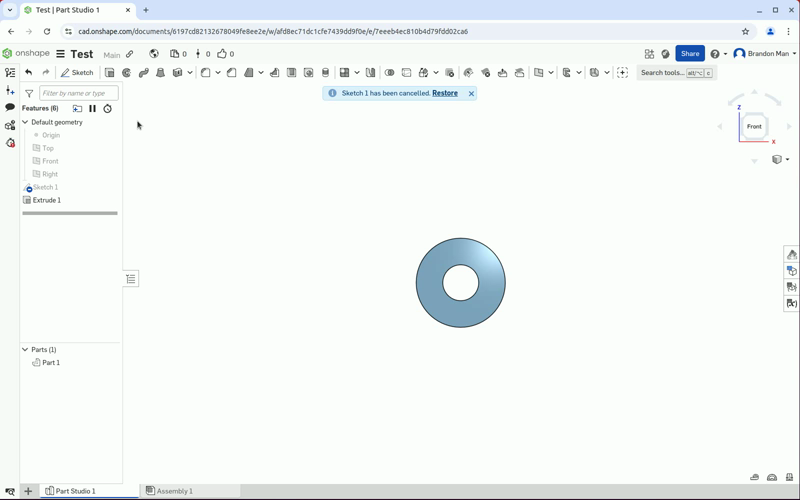
key(shift+h)
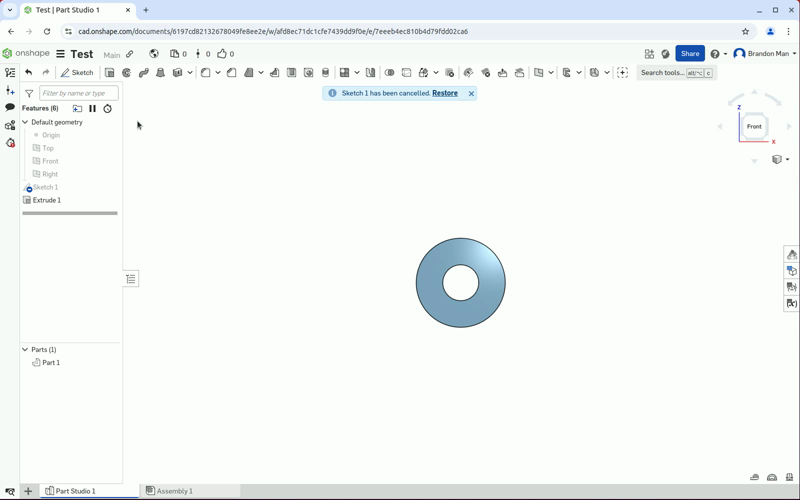
mouse_move(73, 189)
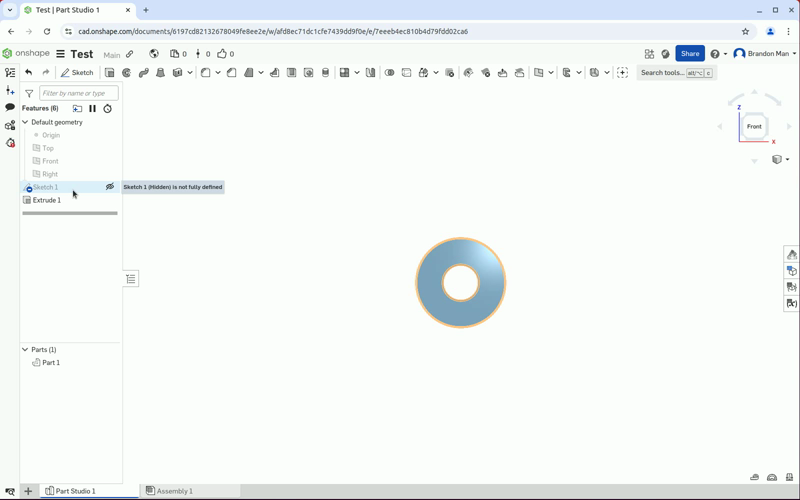
click(73, 189)
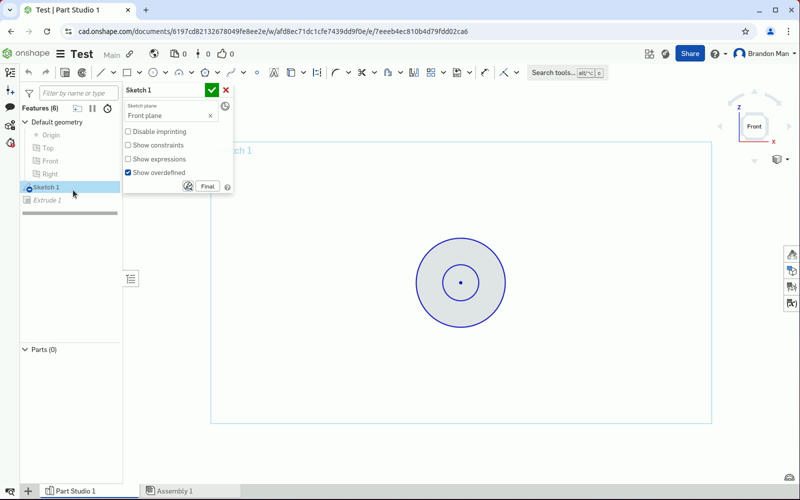
mouse_move(229, 92)
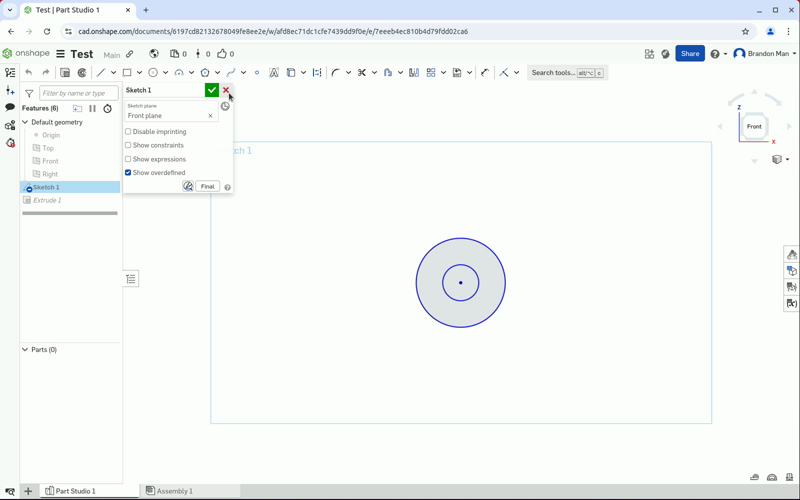
click(229, 92)
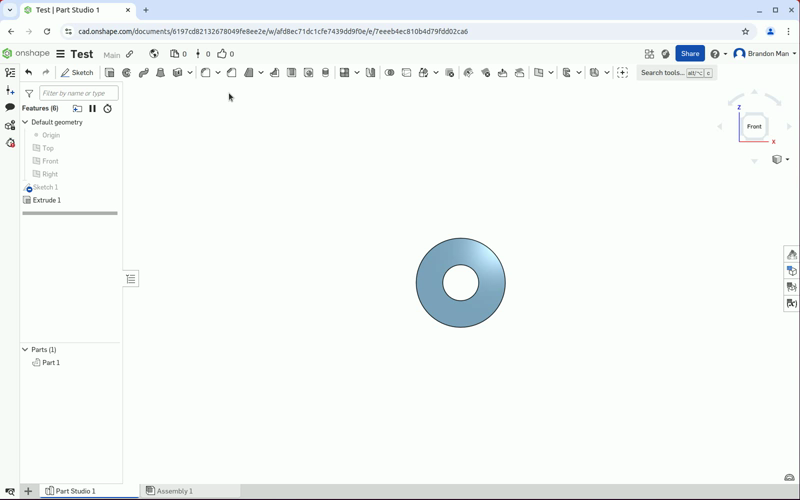
mouse_move(541, 75)
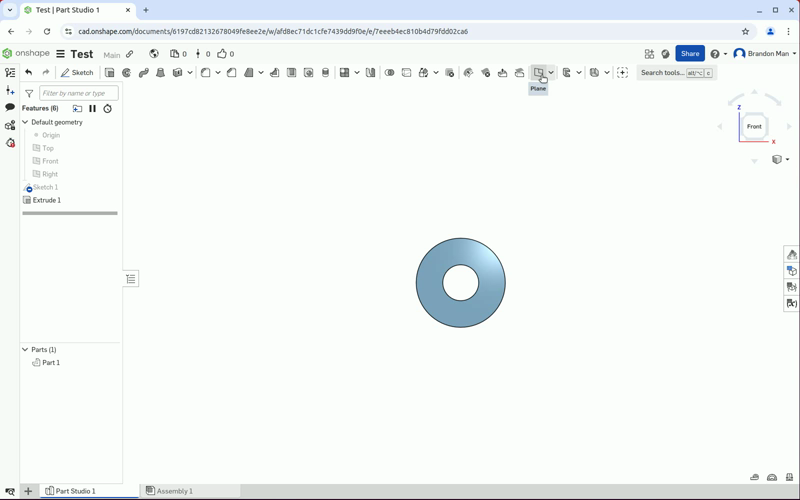
click(541, 75)
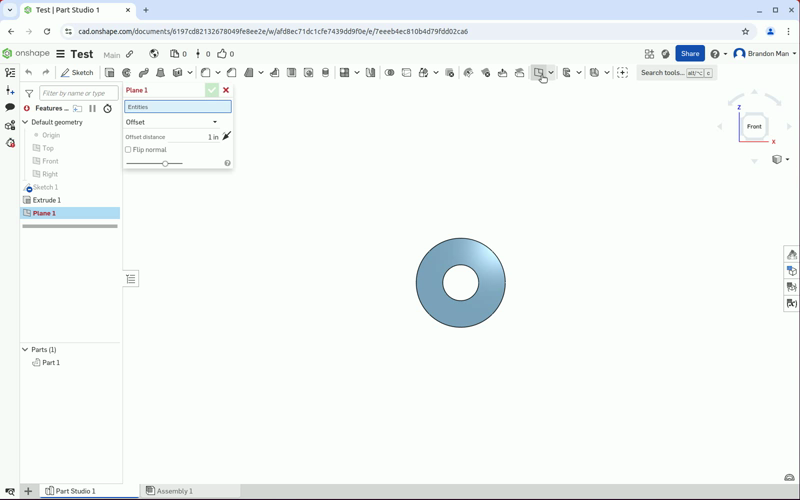
mouse_move(73, 163)
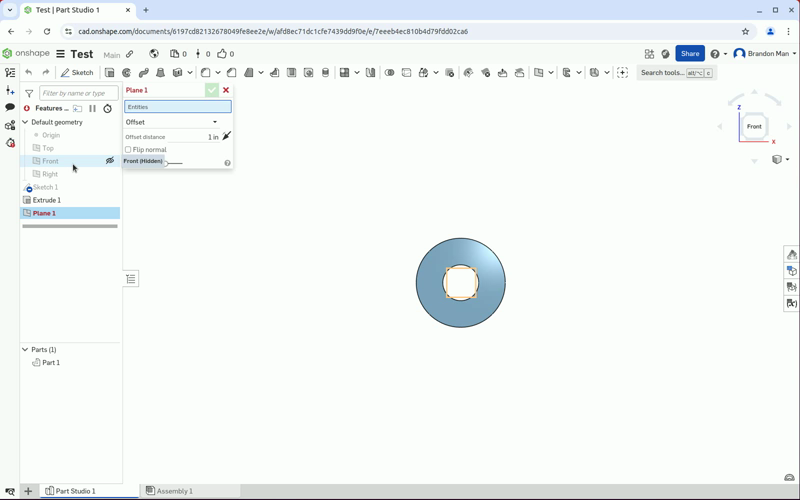
click(73, 163)
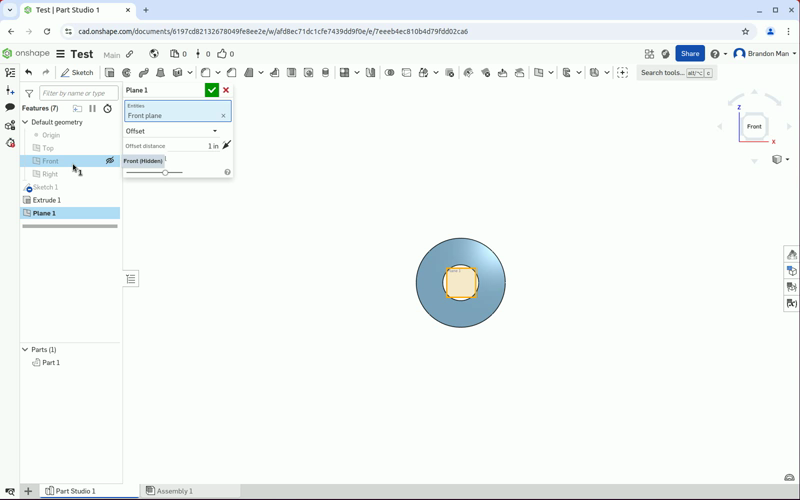
key(tab, 2)
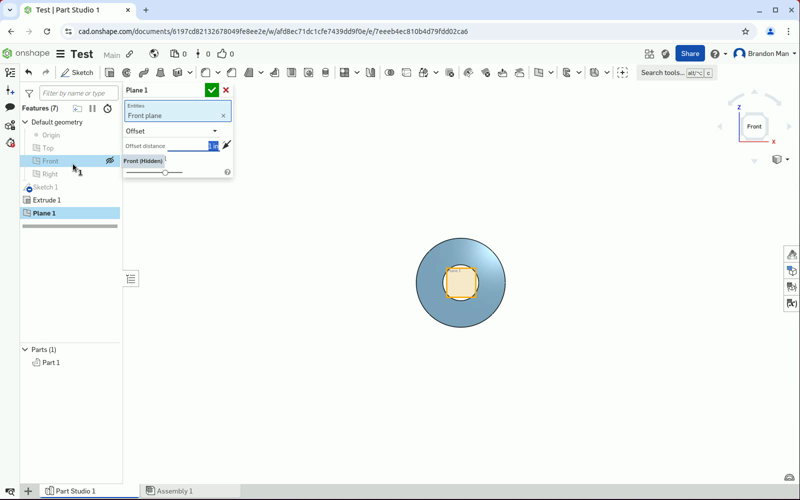
text(3.605)
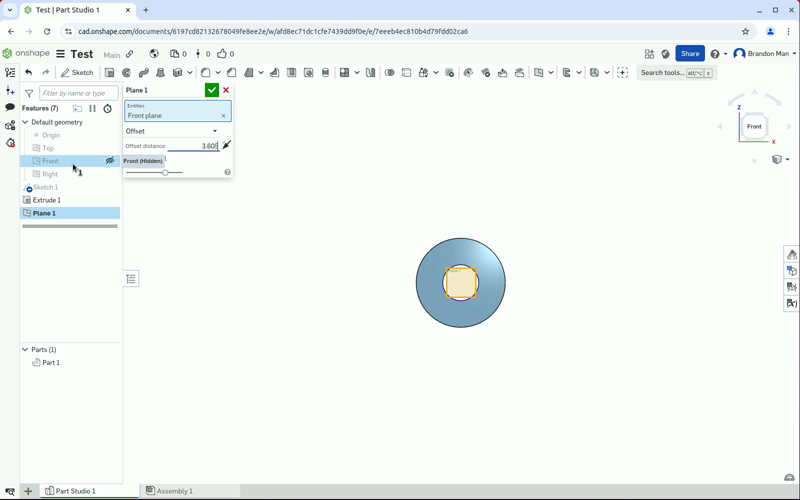
key(enter, 2)
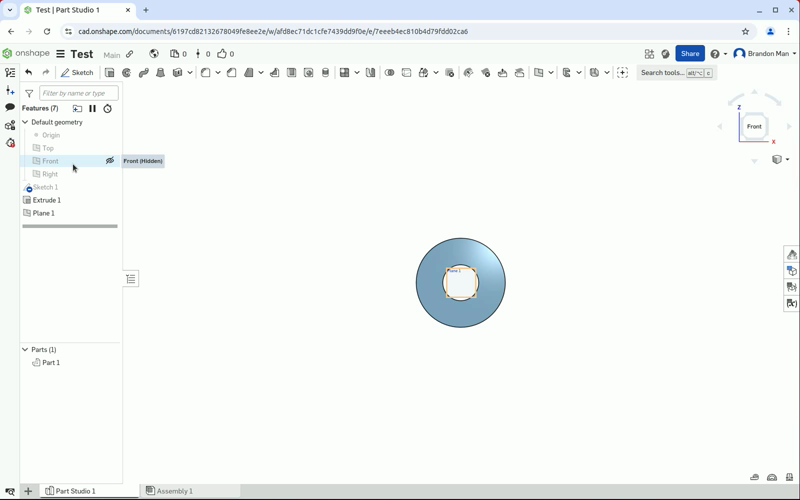
key(shift+s)
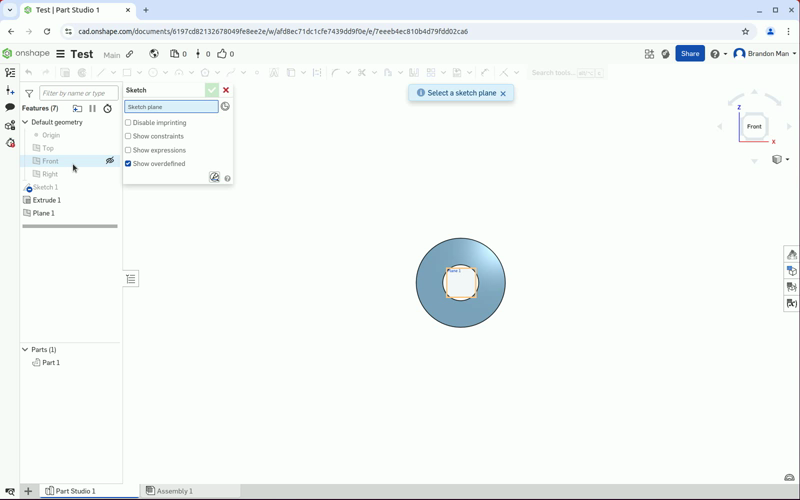
mouse_move(73, 215)
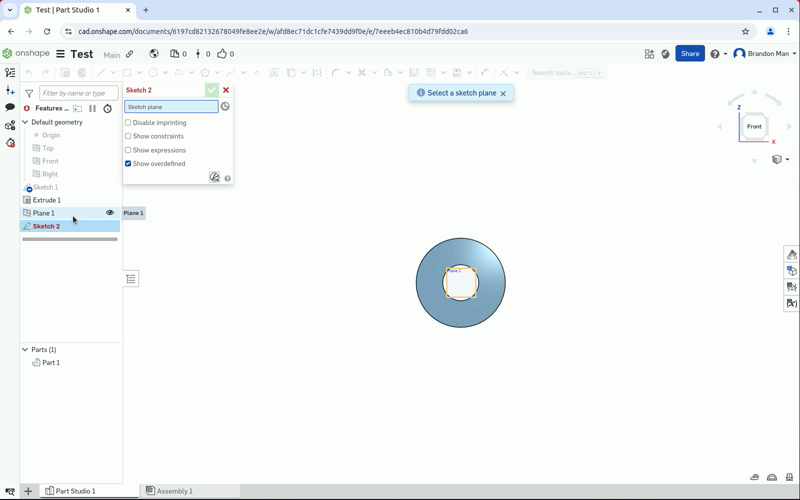
click(73, 215)
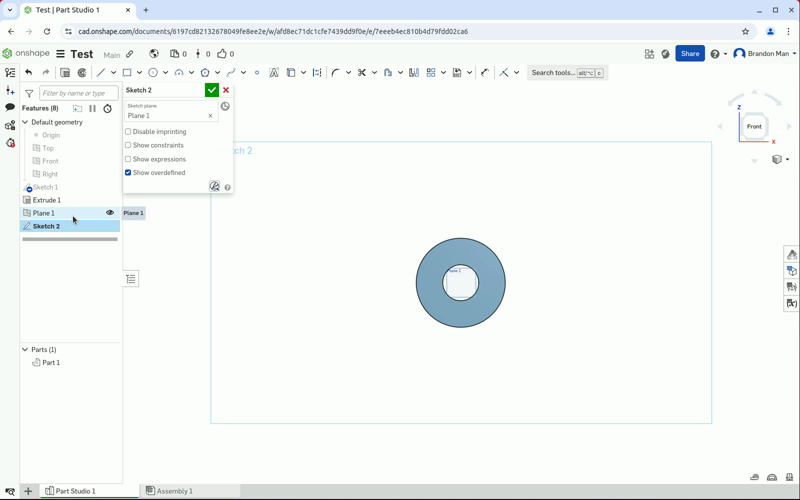
mouse_move(73, 352)
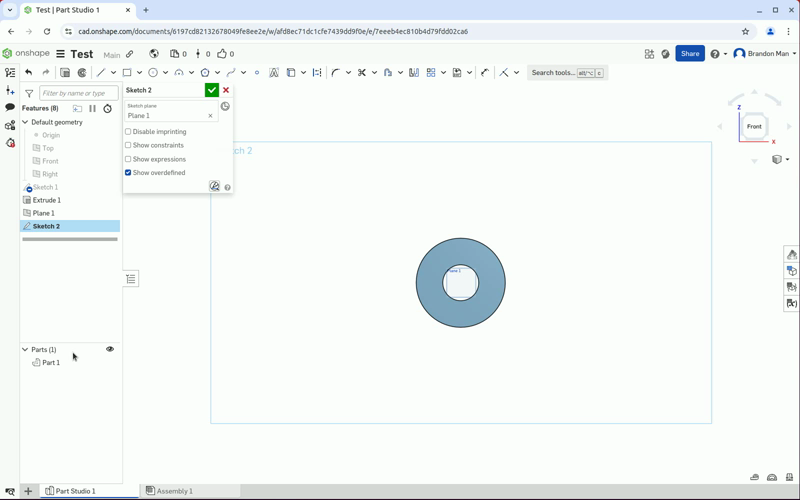
key(y)
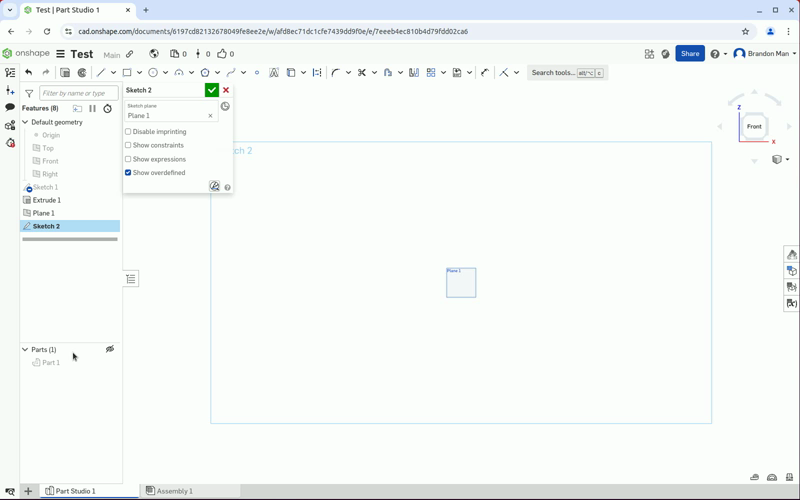
key(c)
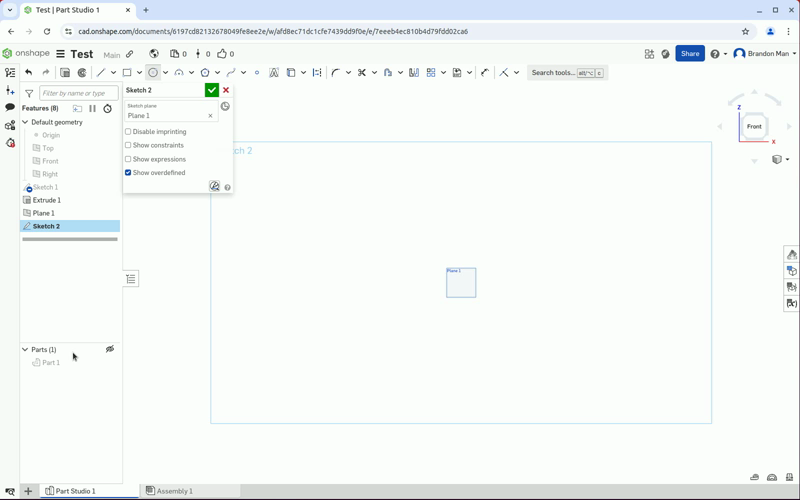
key_down(shift)
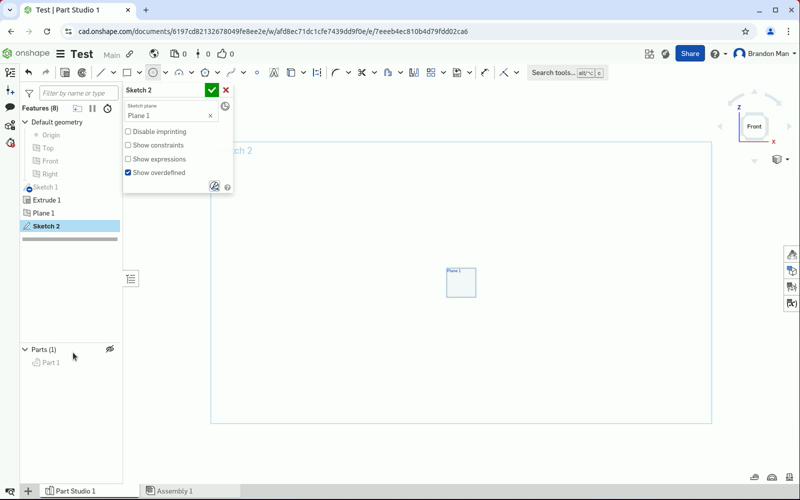
mouse_move(460, 282)
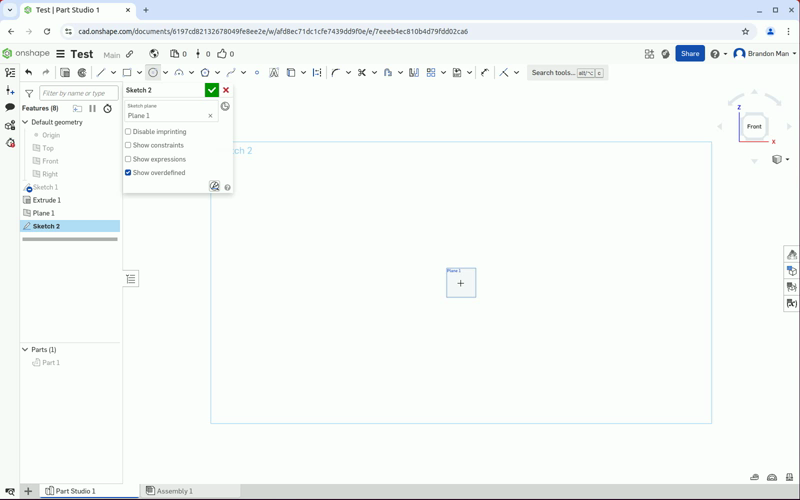
click(460, 282)
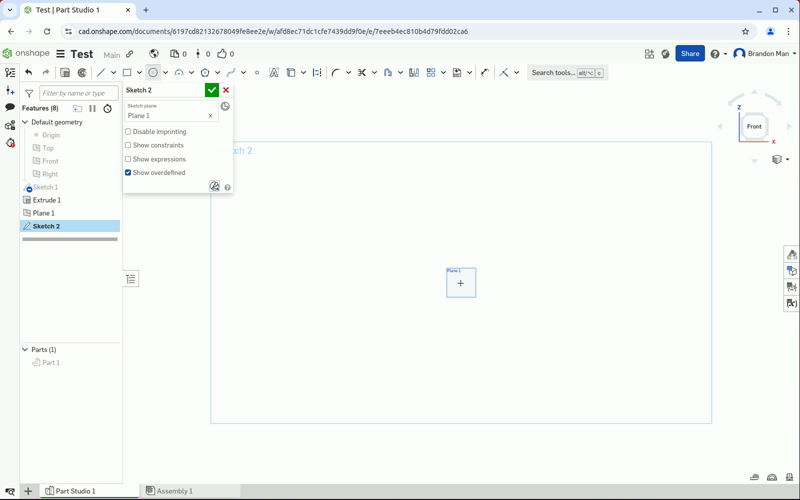
key_up(shift)
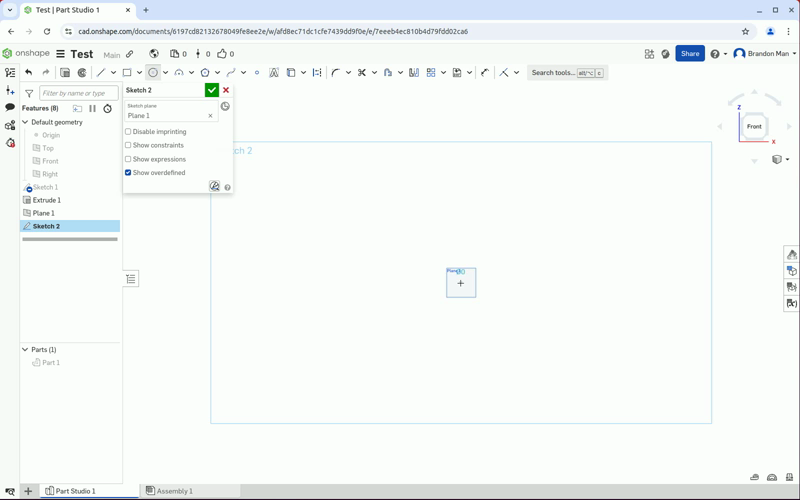
mouse_move(492, 282)
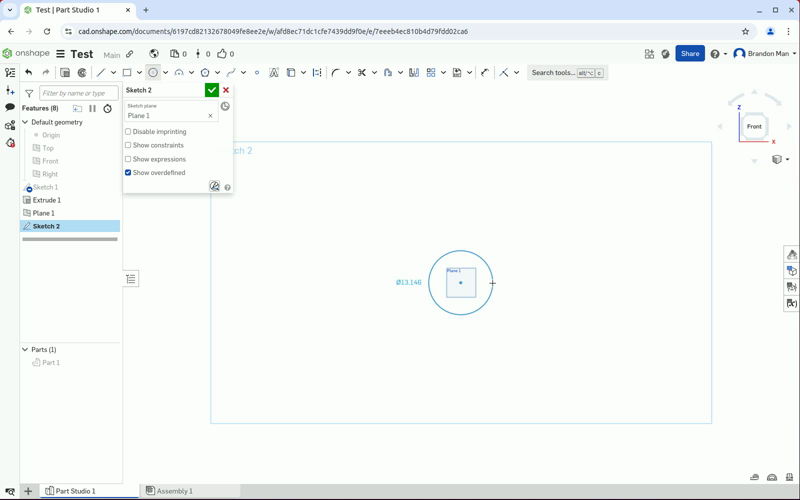
click(492, 282)
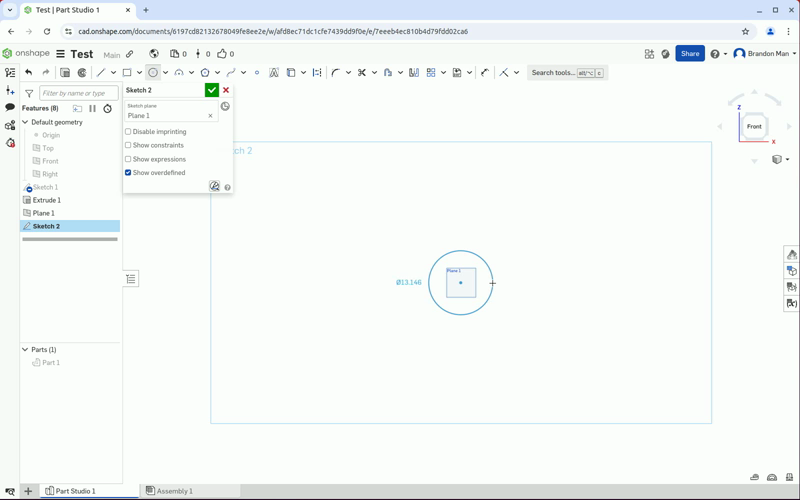
key(esc)
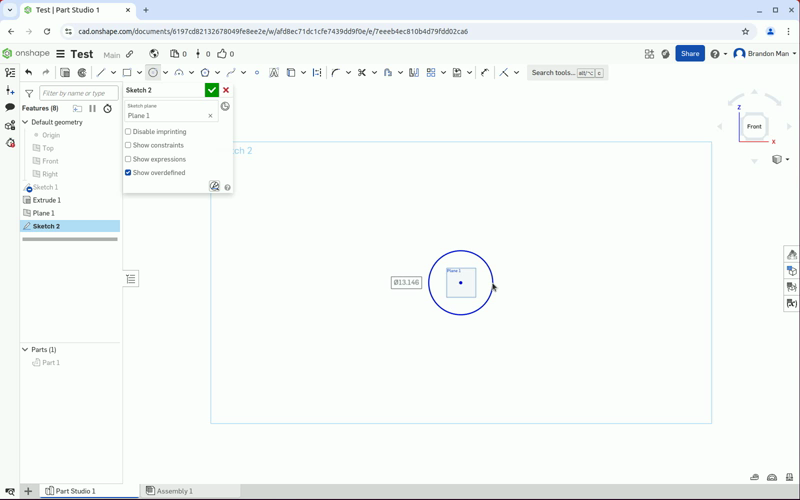
key(c)
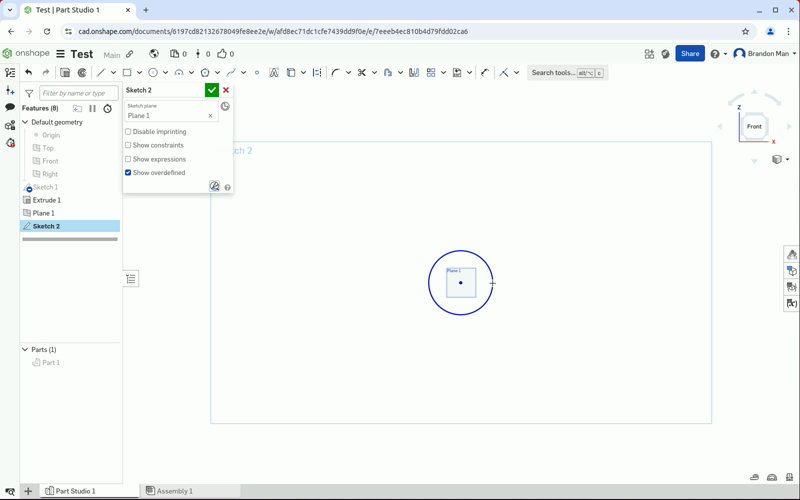
key_down(shift)
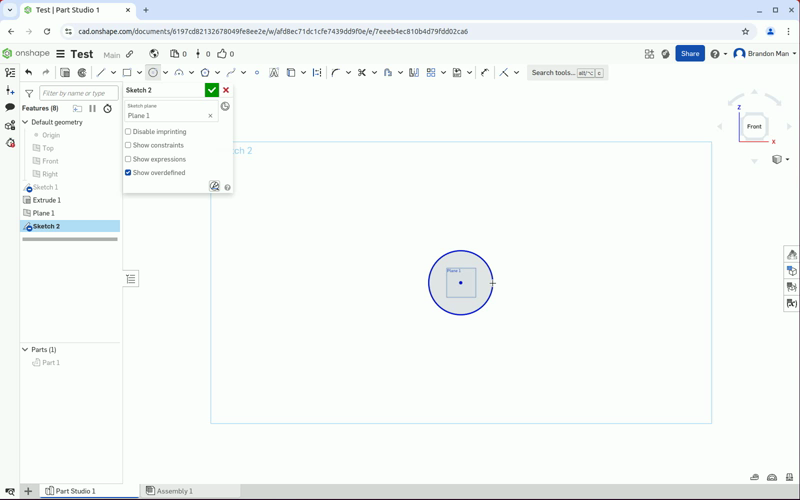
mouse_move(460, 282)
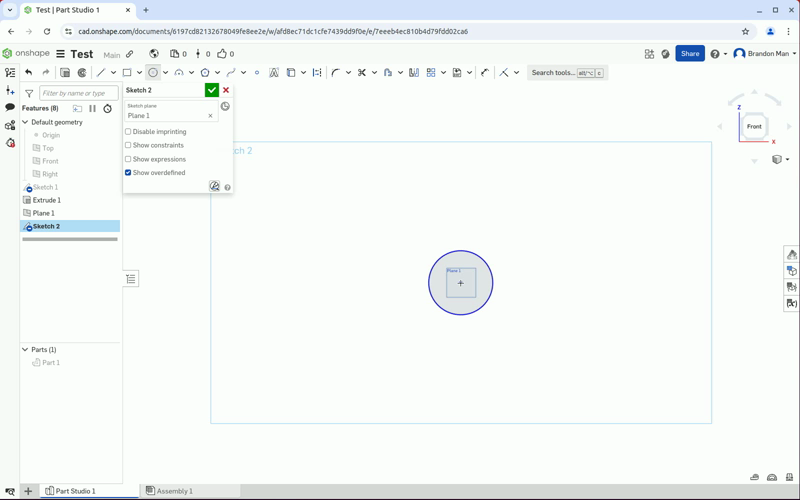
click(460, 282)
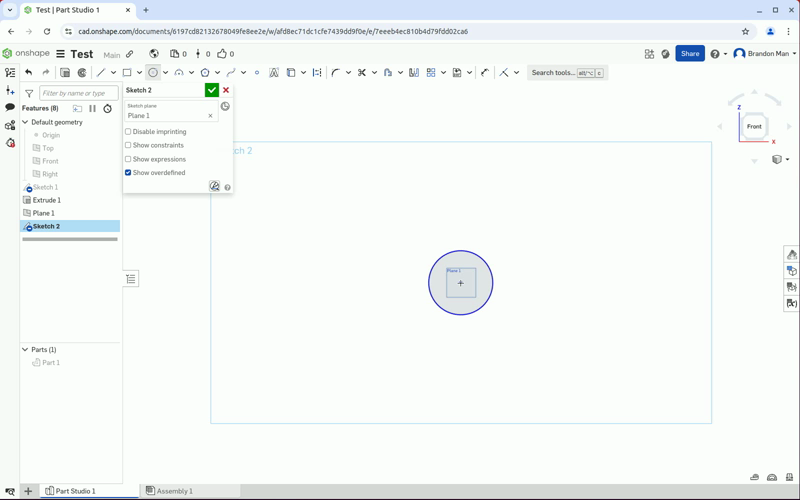
key_up(shift)
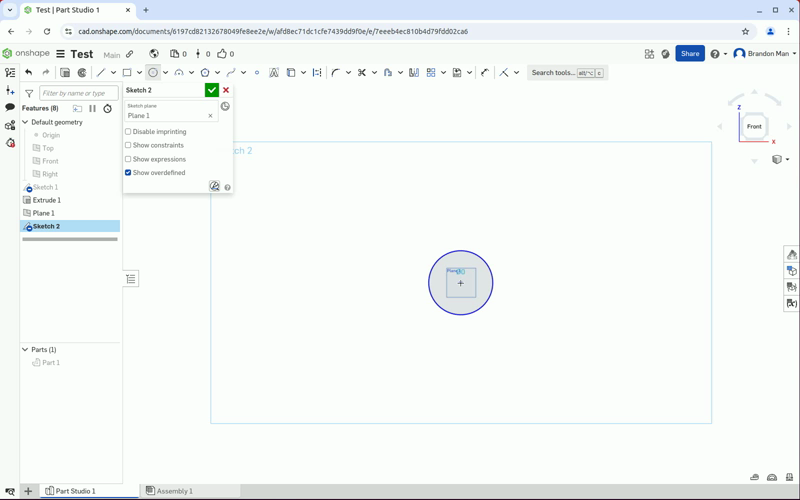
mouse_move(478, 282)
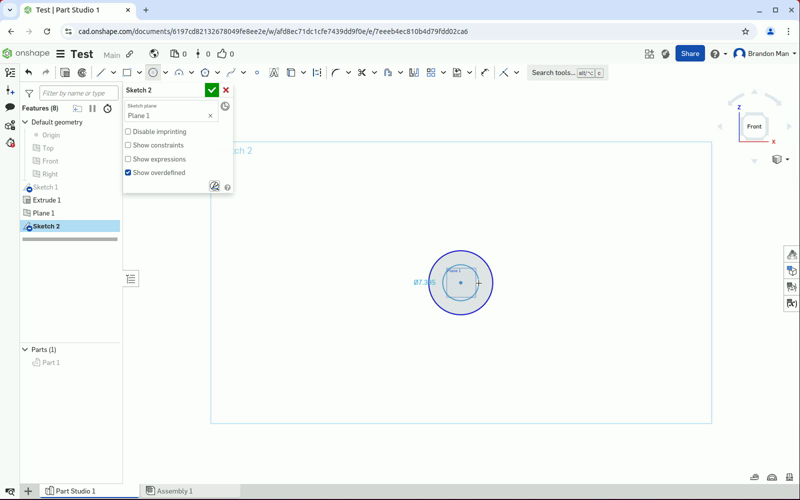
click(478, 282)
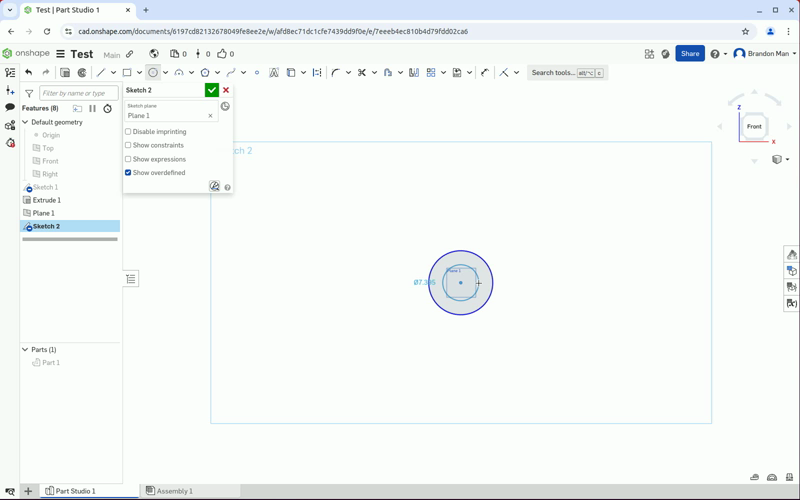
key(esc)
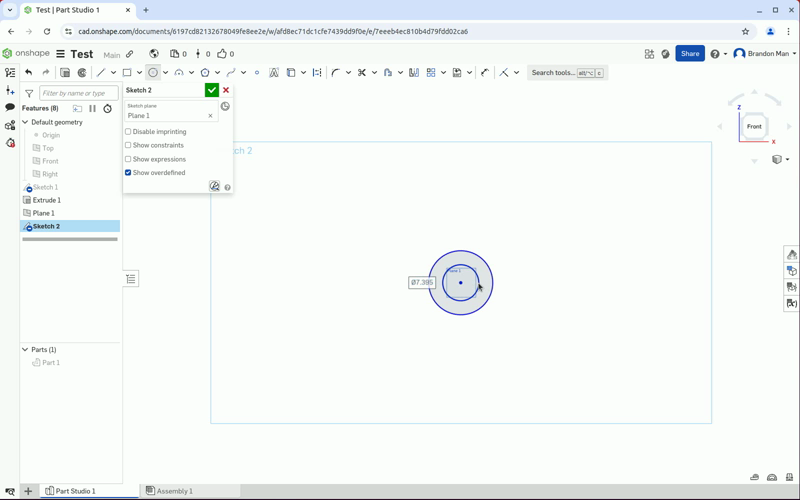
mouse_move(457, 257)
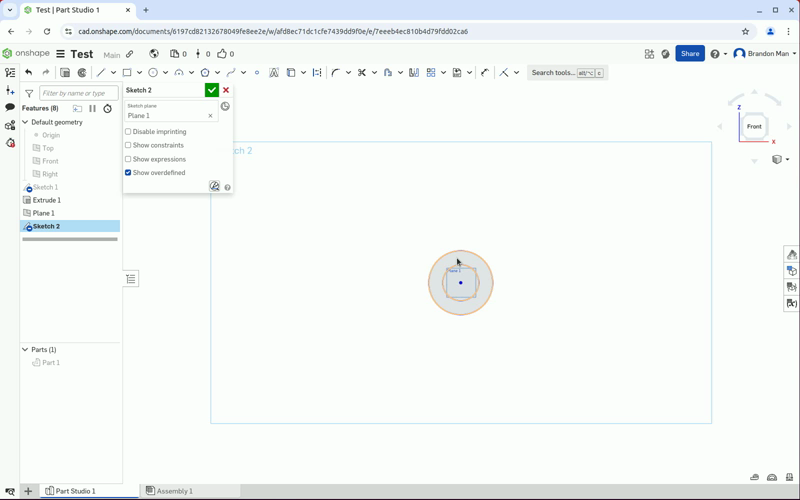
click(457, 257)
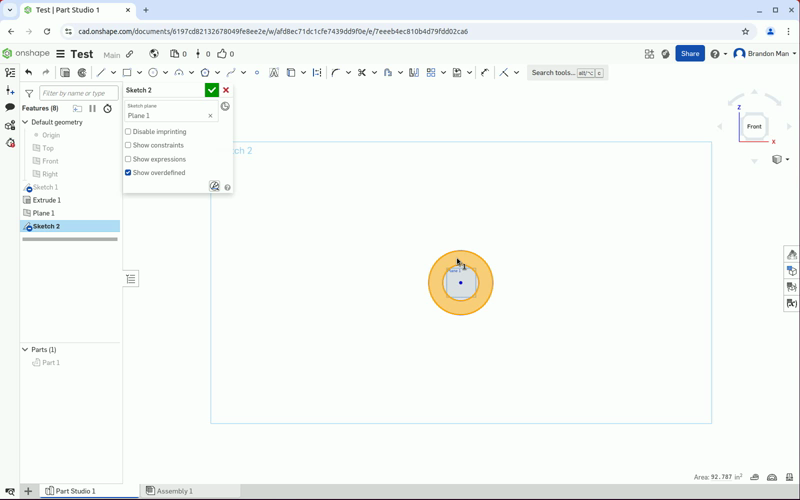
mouse_move(73, 352)
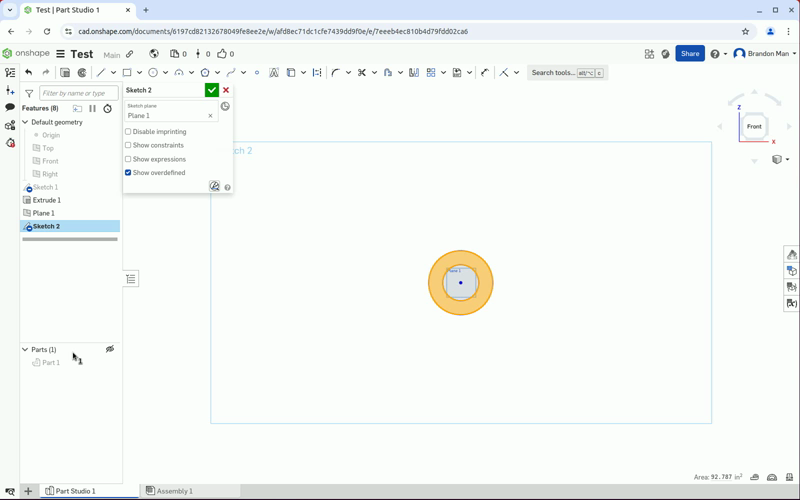
key(shift+y)
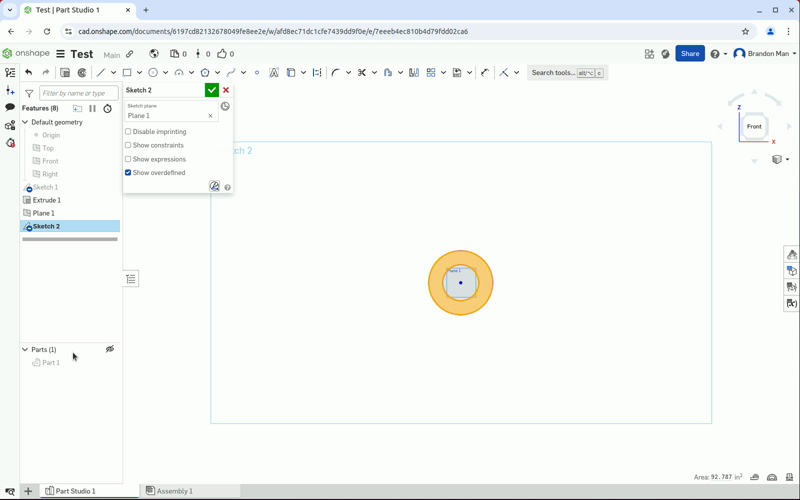
key(shift+e)
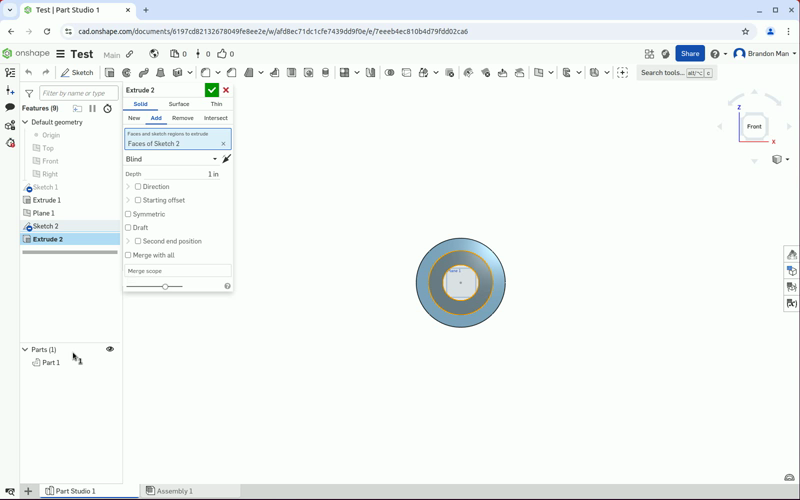
mouse_move(143, 106)
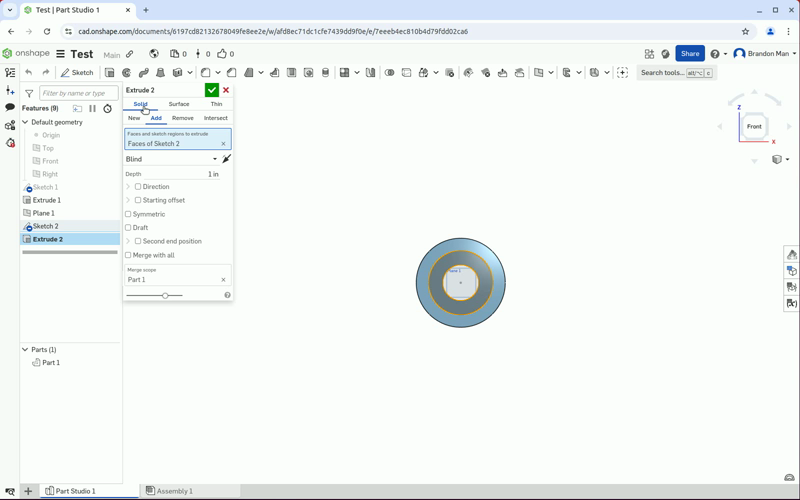
click(143, 106)
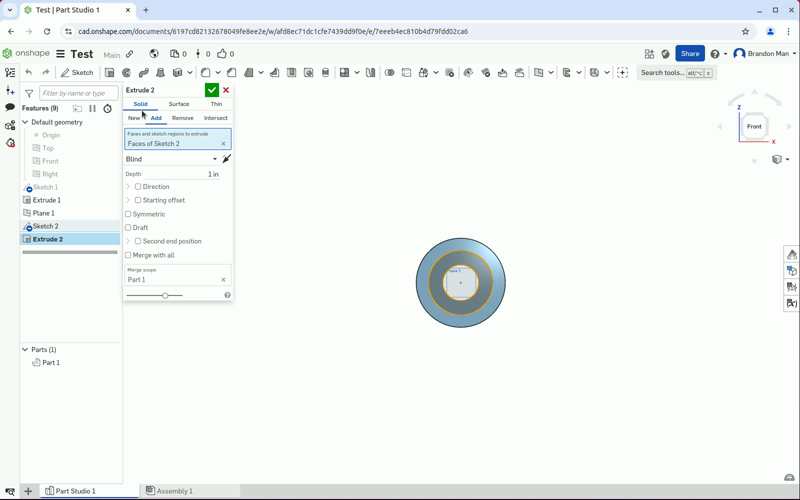
mouse_move(137, 120)
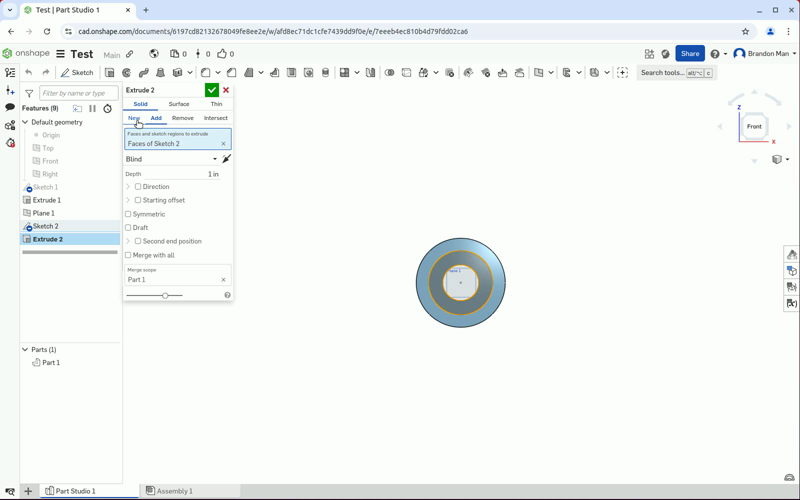
click(137, 120)
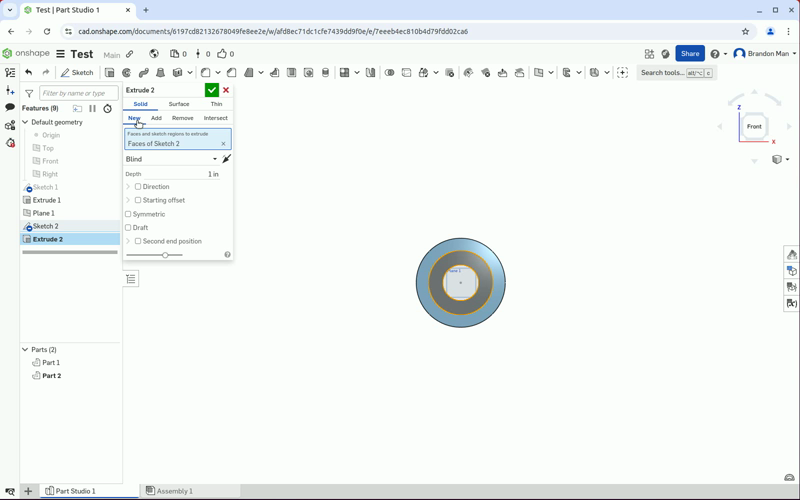
key(tab, 4)
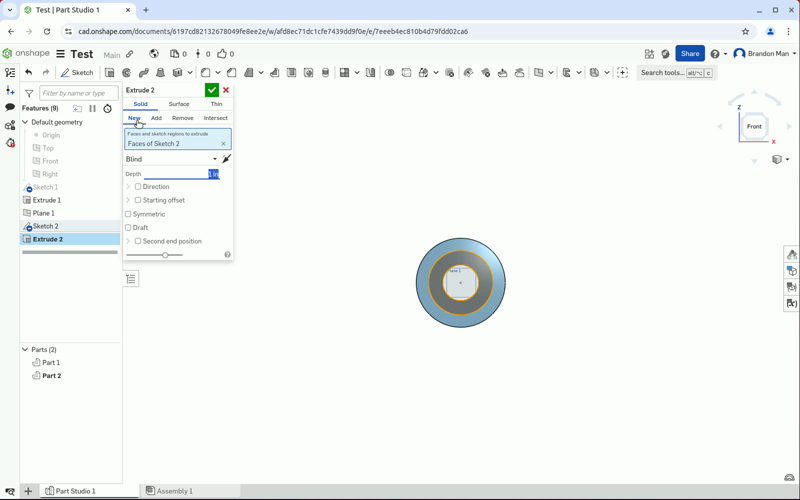
text(1.204)
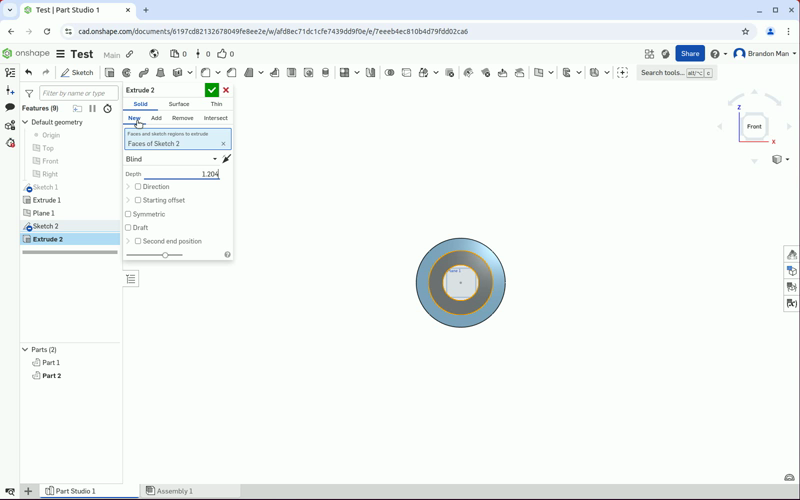
key(enter)
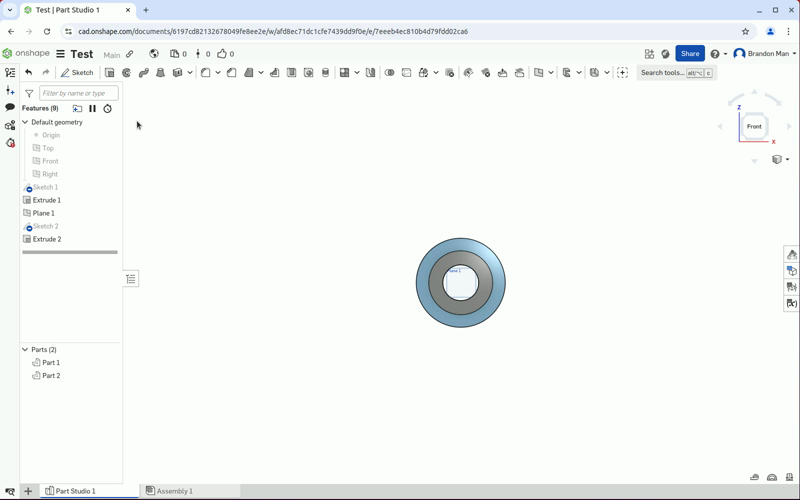
key(shift+h)
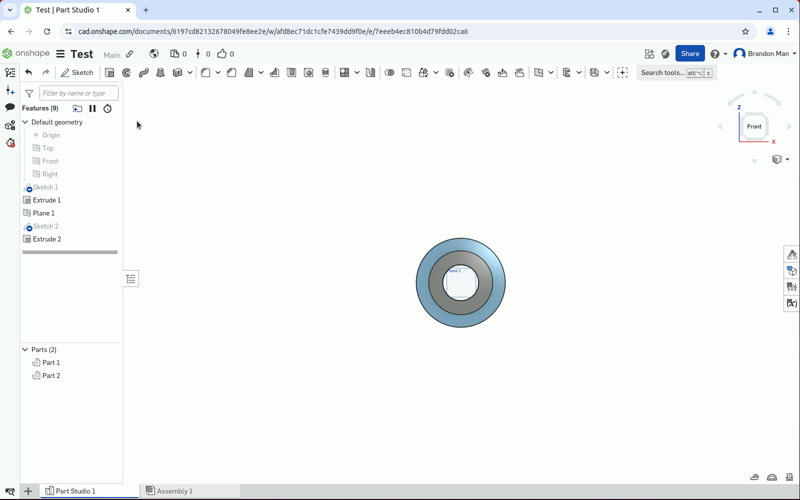
key(shift+h)
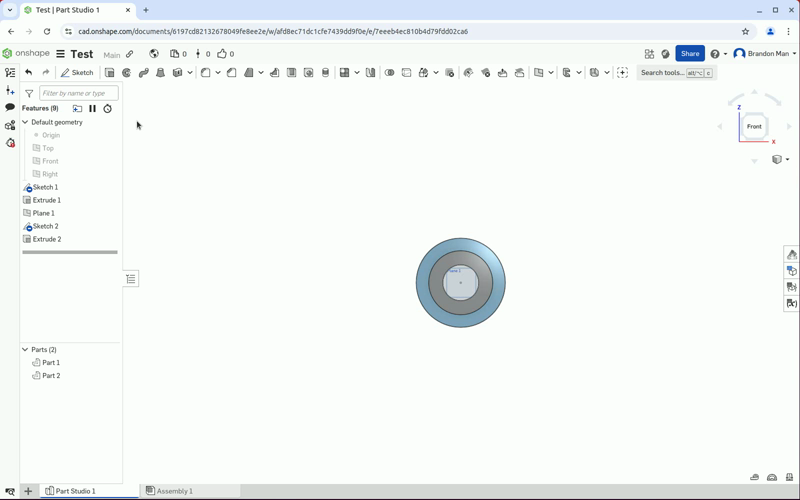
key(shift+7)
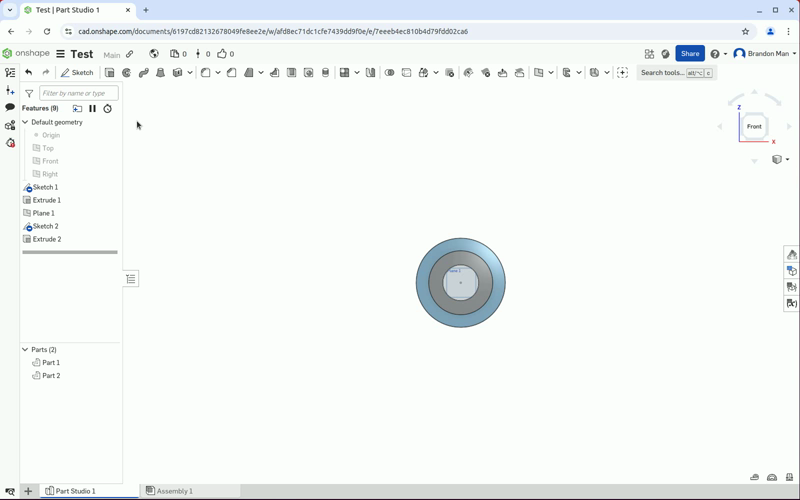
key(left, 2)
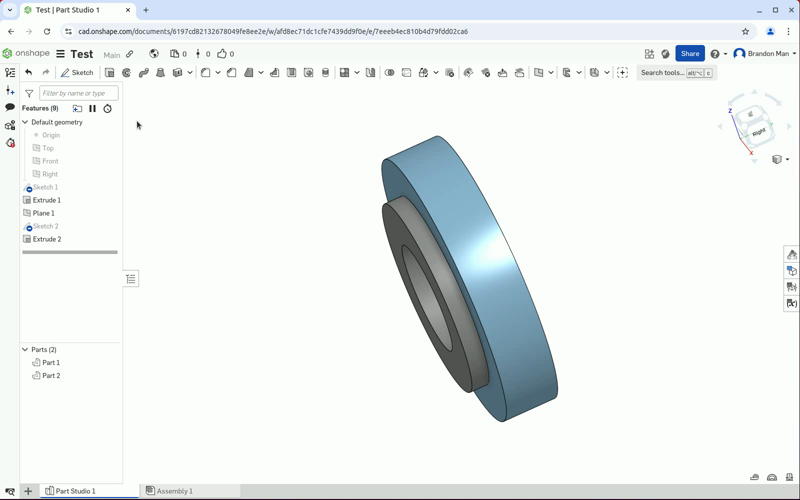
key(down, 2)
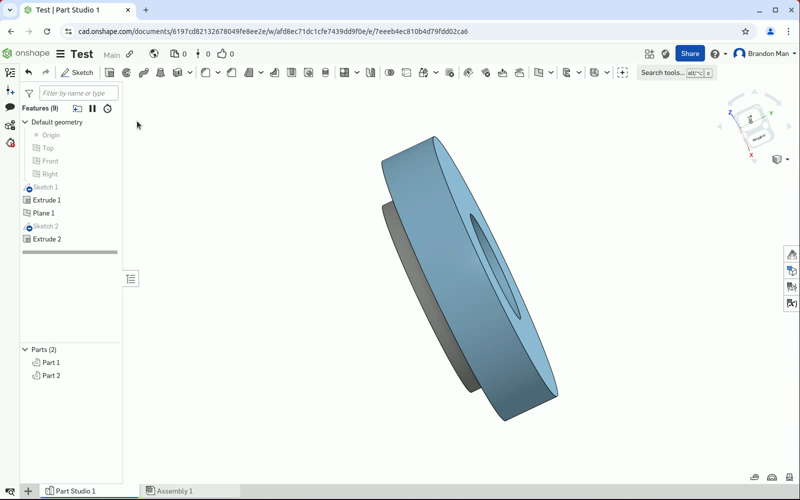
key(up, 2)
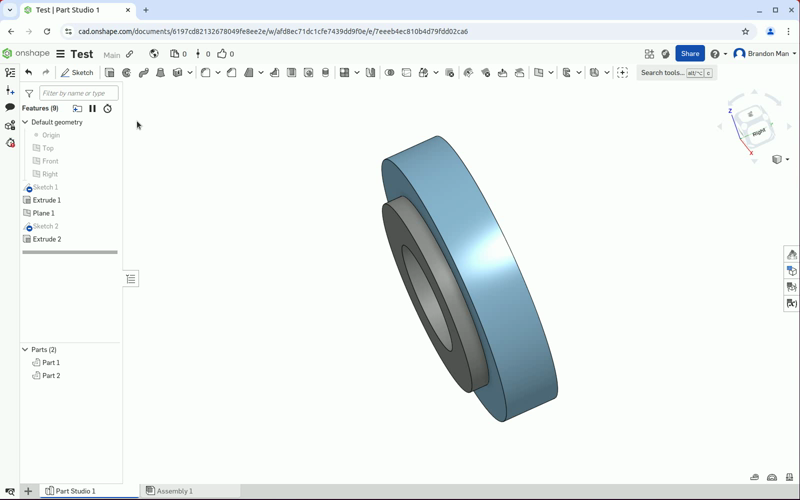
key(right, 2)
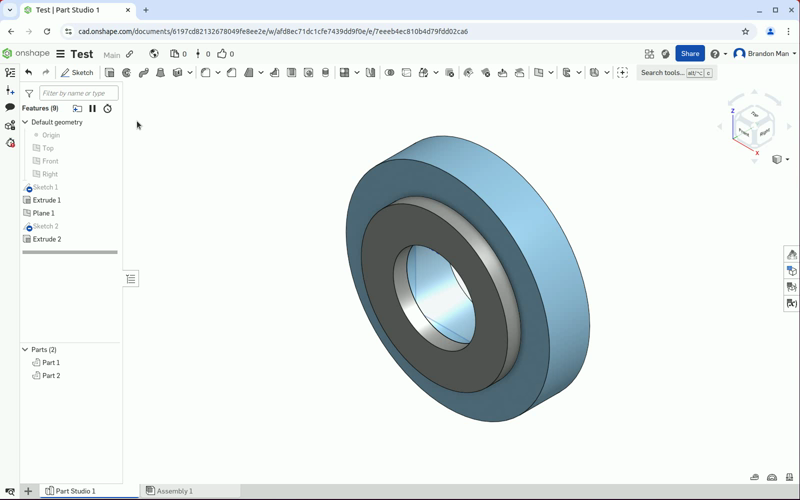
mouse_move(73, 189)
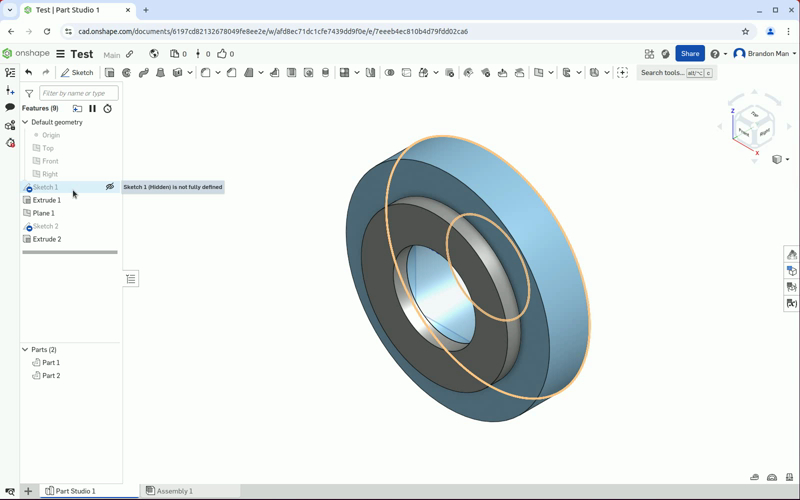
click(73, 189)